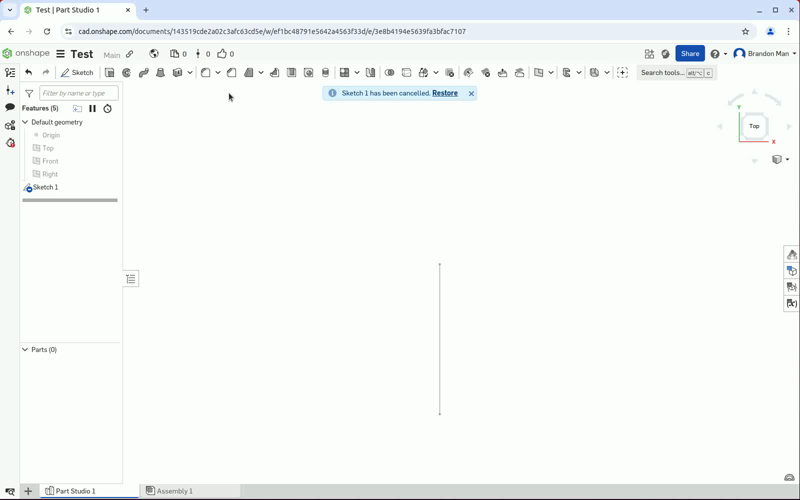
key(shift+h)
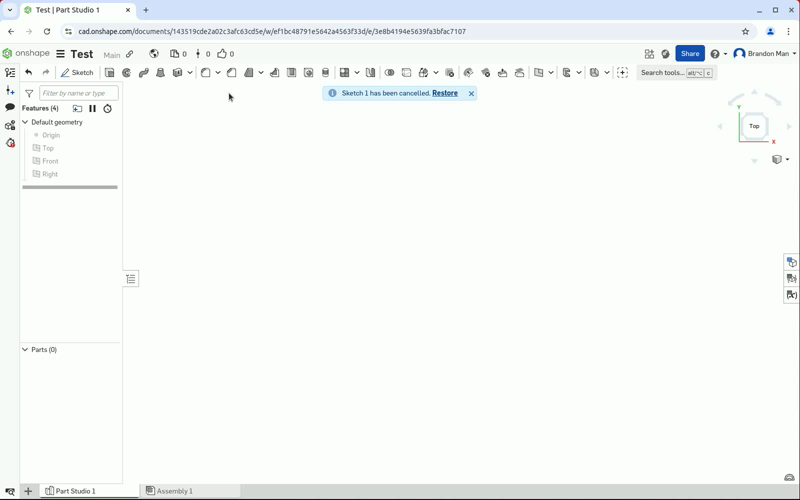
mouse_move(73, 352)
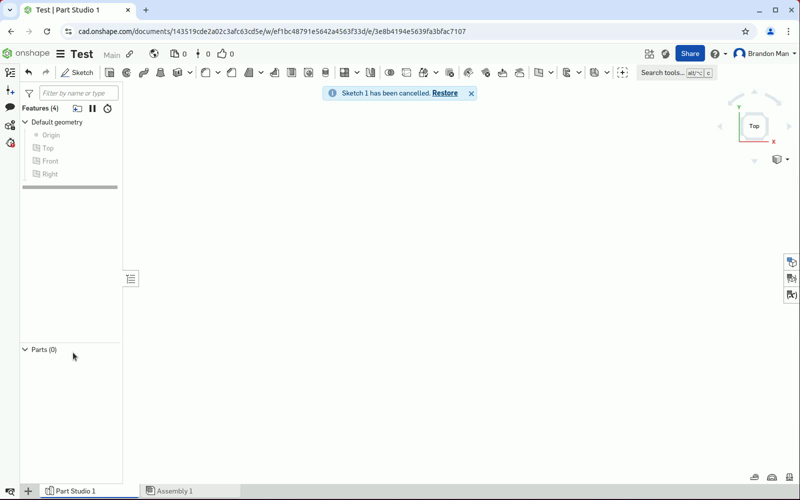
key(y)
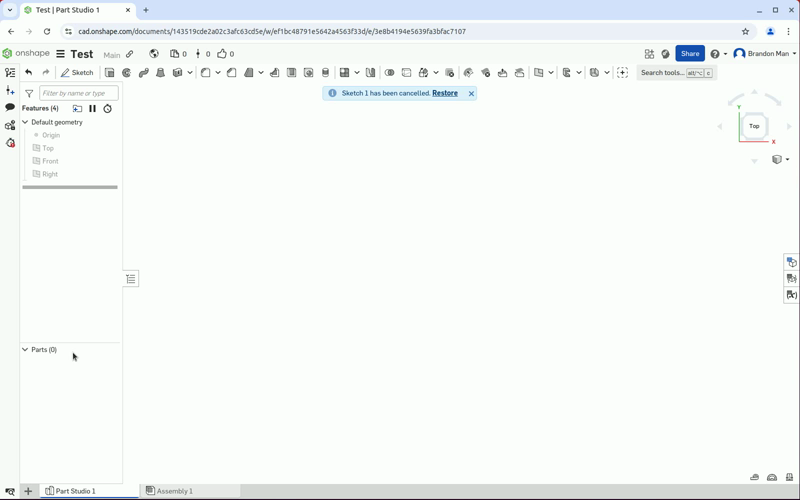
key(shift+p)
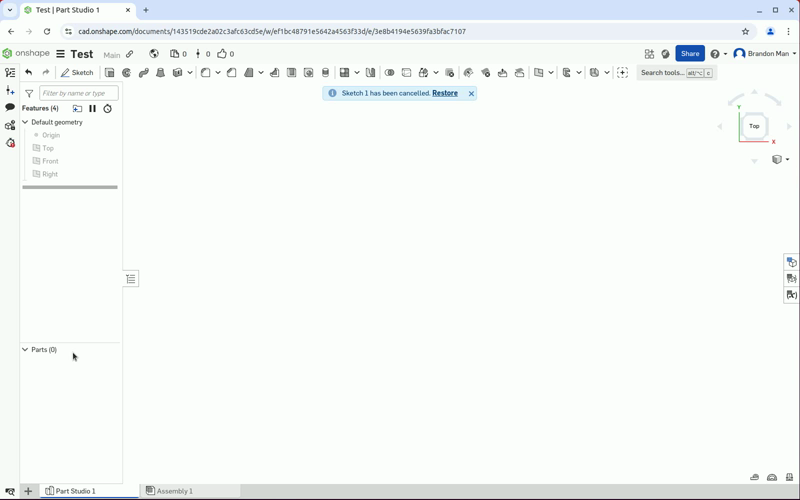
key(space)
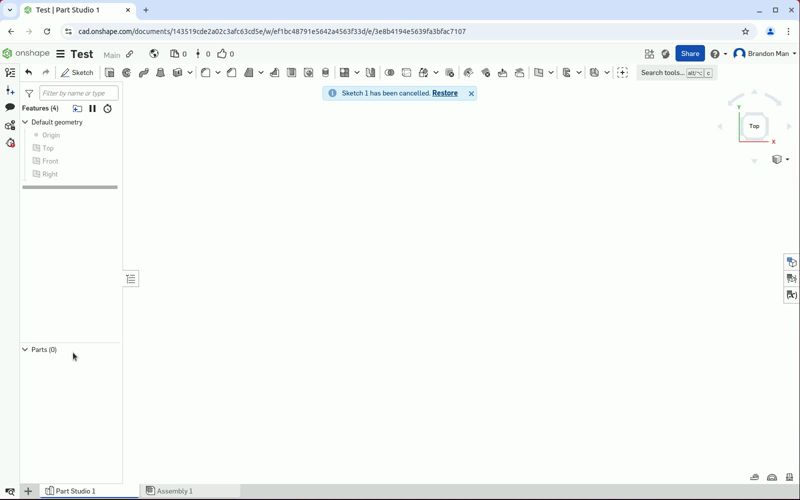
key_down(shift)
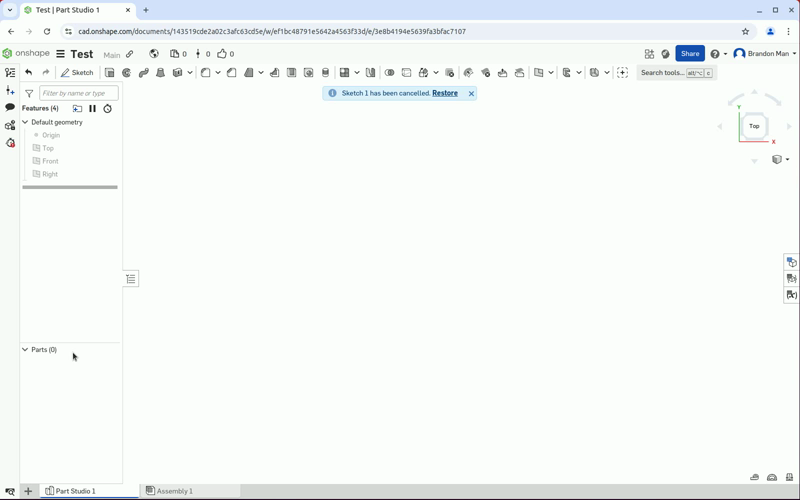
key(up)
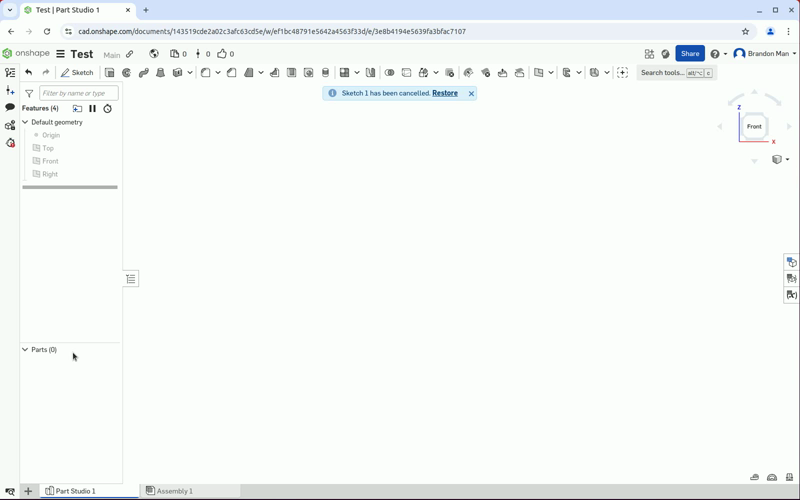
key_up(shift)
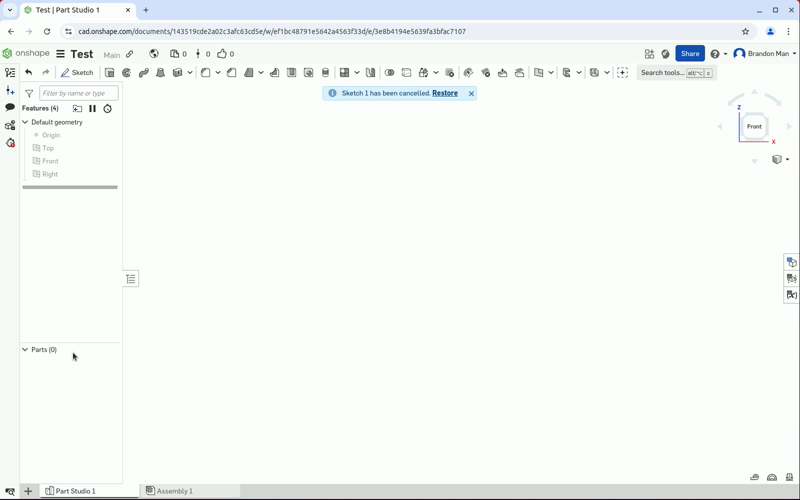
mouse_move(73, 352)
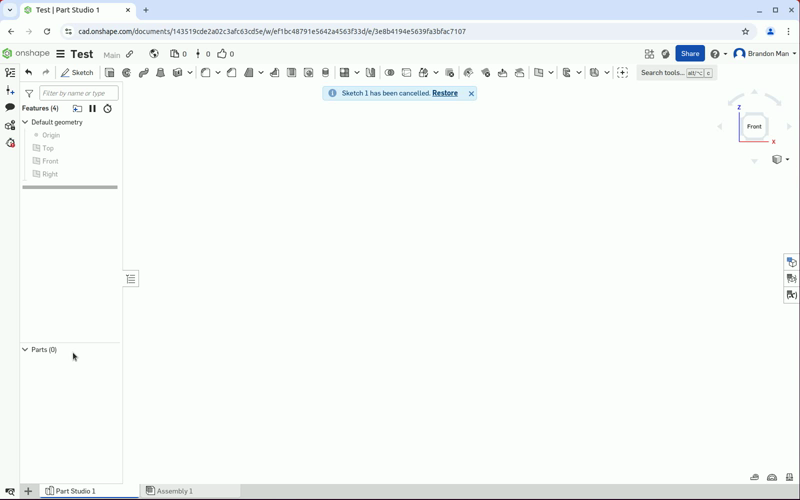
key(shift+y)
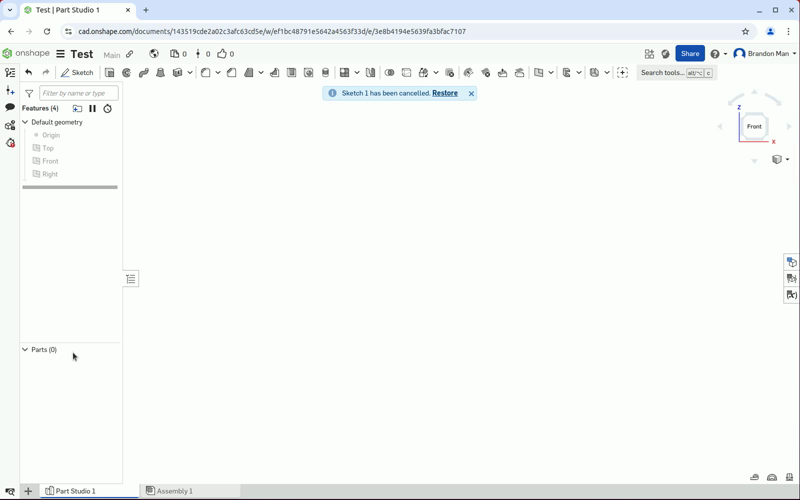
key(shift+s)
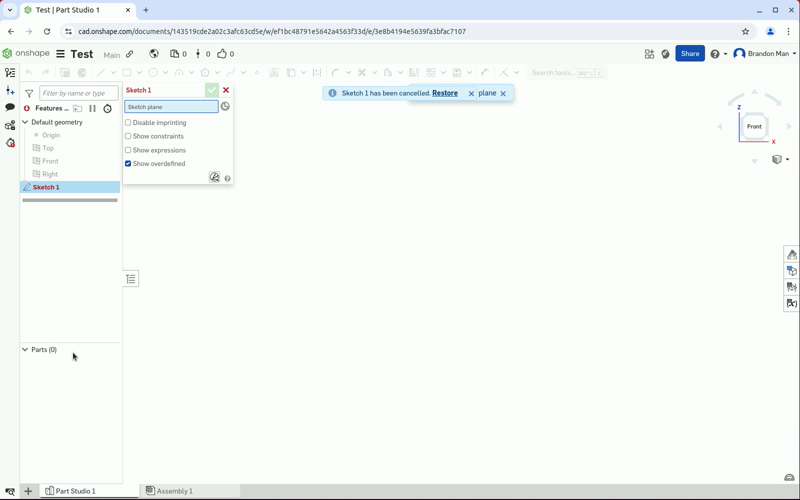
mouse_move(73, 163)
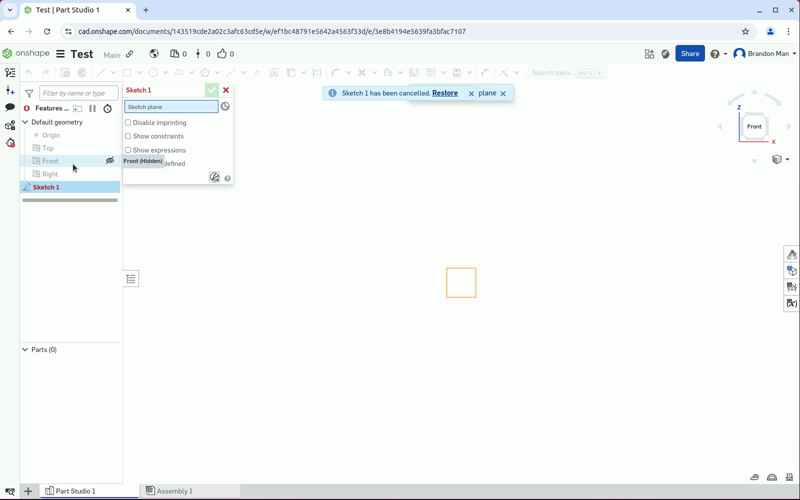
click(73, 163)
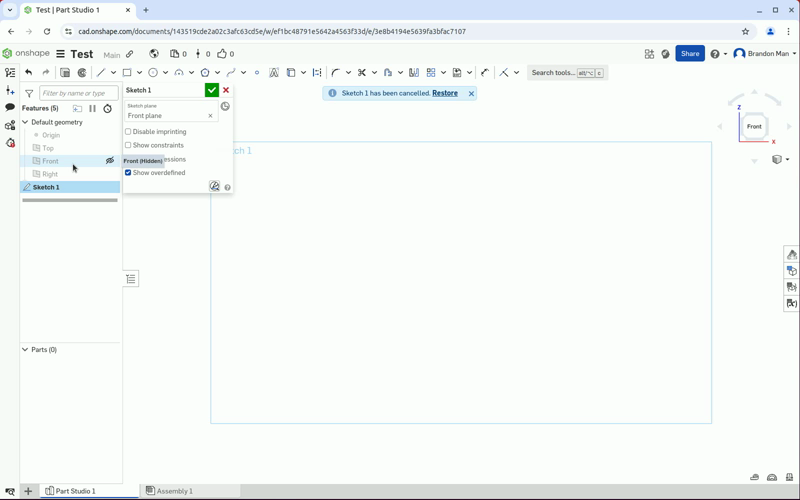
mouse_move(73, 352)
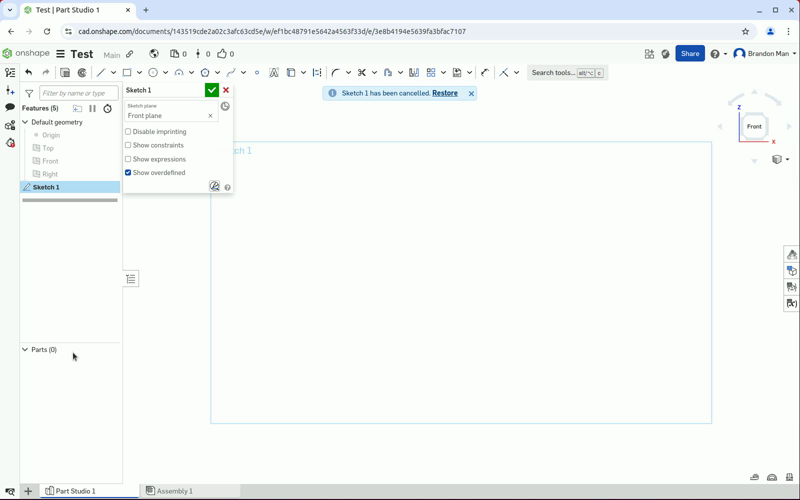
key(y)
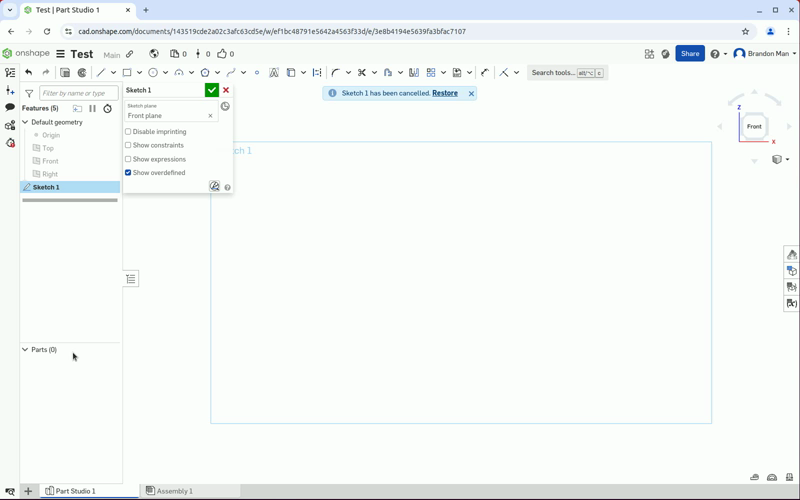
key(c)
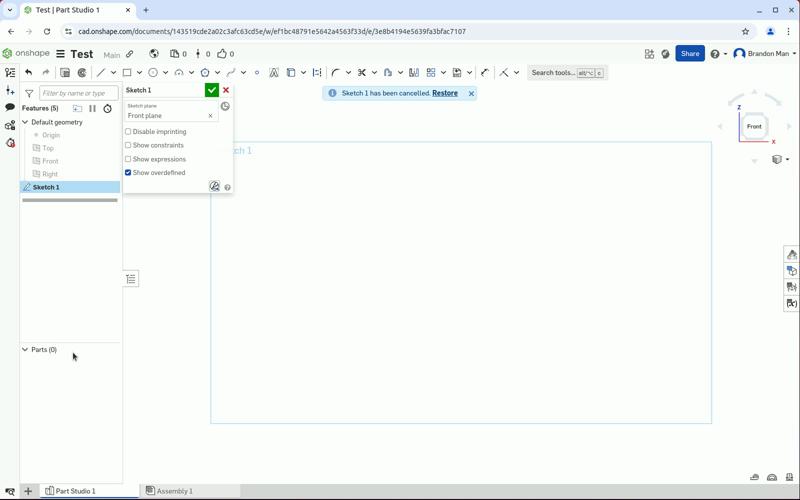
key_down(shift)
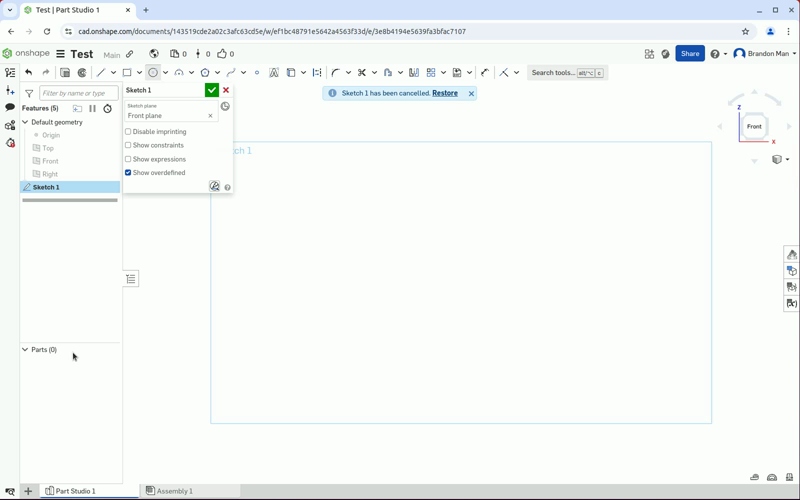
mouse_move(461, 282)
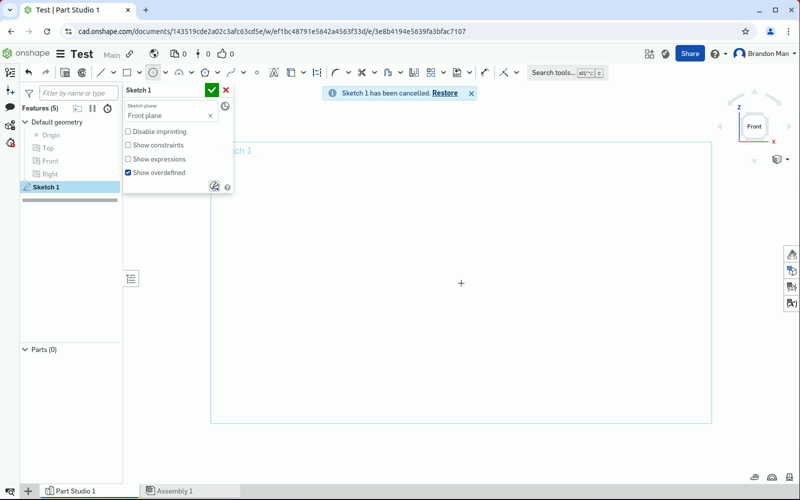
click(461, 282)
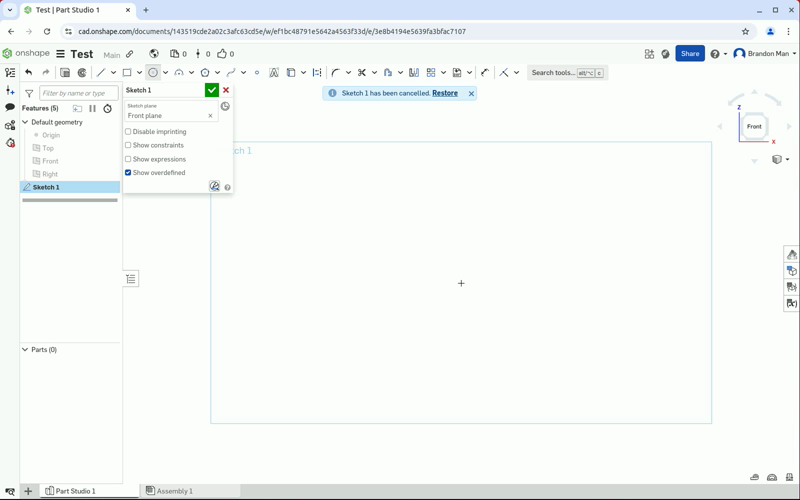
key_up(shift)
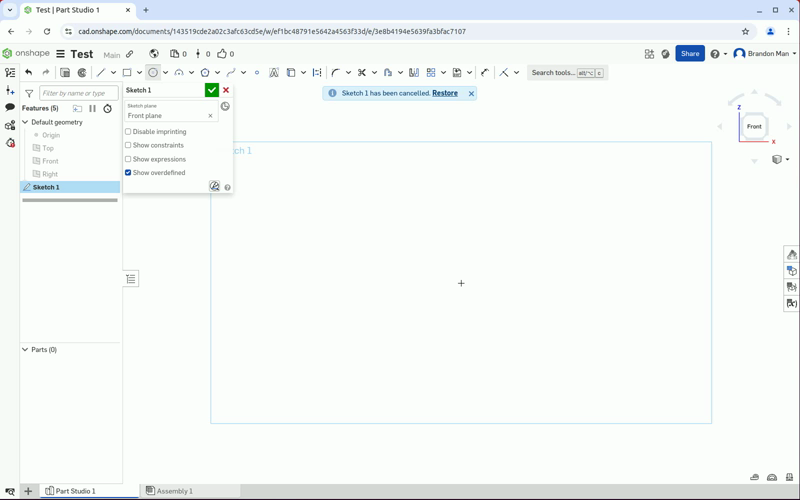
mouse_move(514, 282)
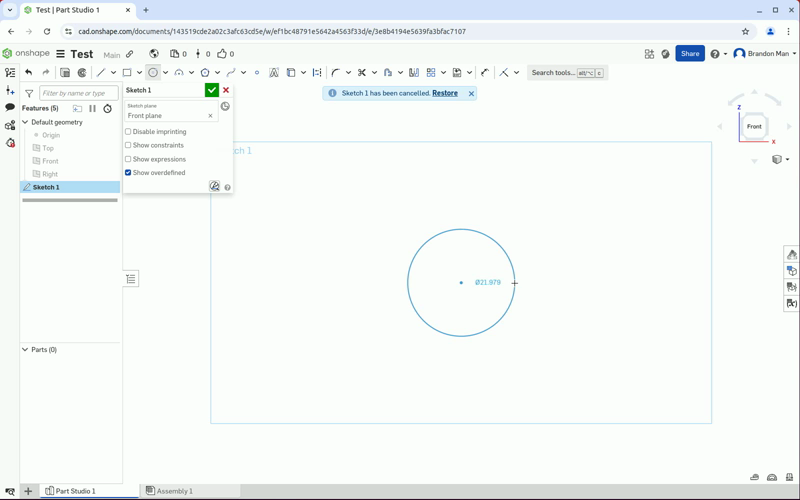
click(514, 282)
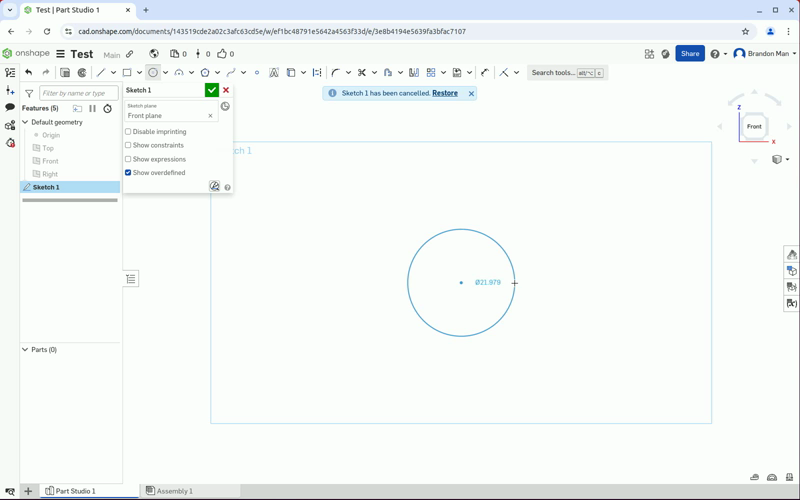
key(esc)
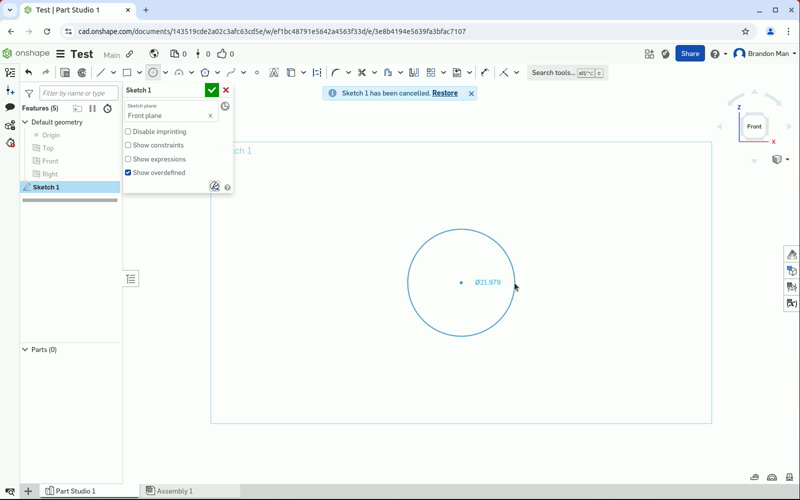
key(c)
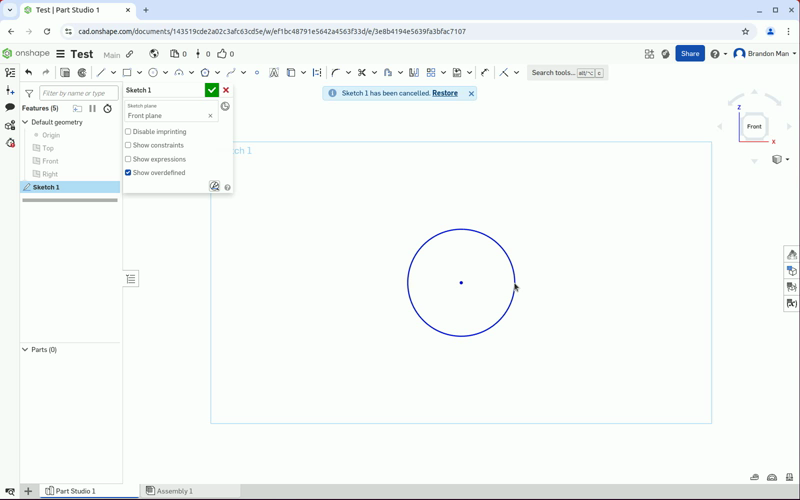
key_down(shift)
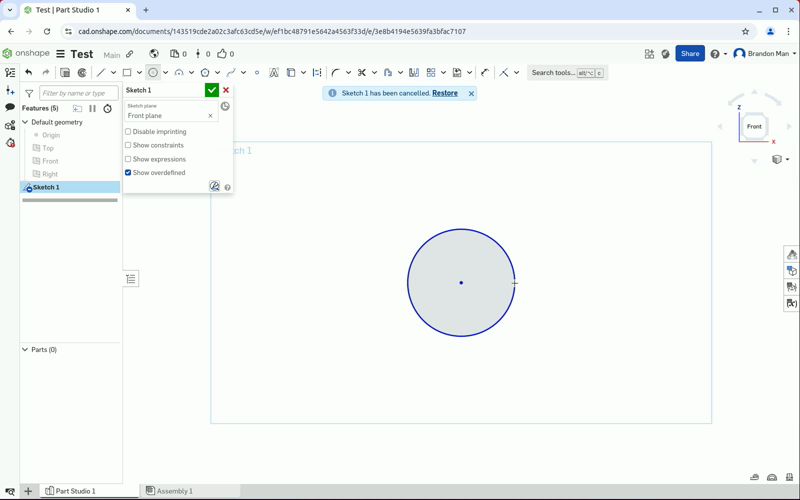
mouse_move(461, 282)
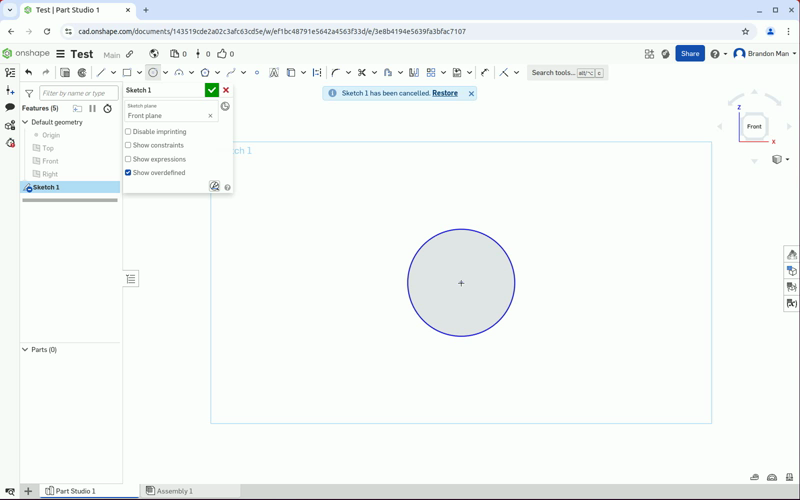
click(461, 282)
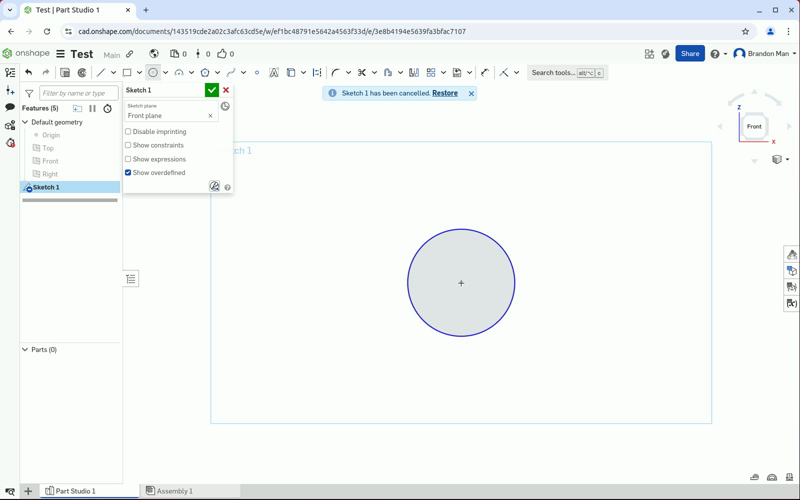
key_up(shift)
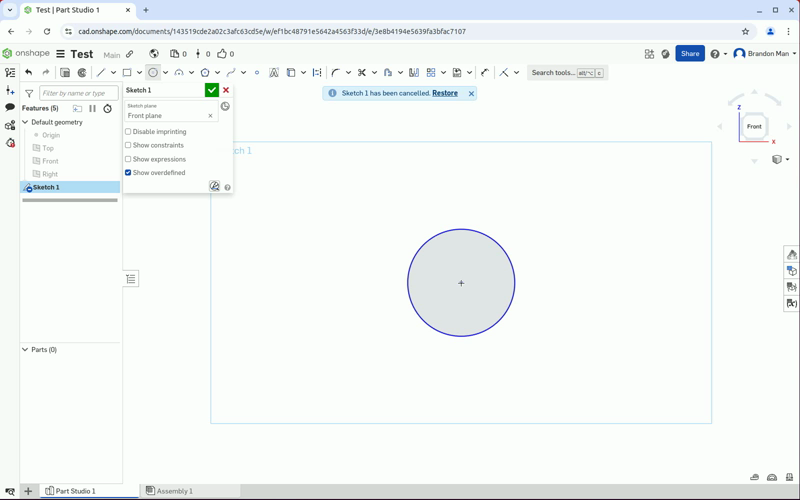
mouse_move(495, 282)
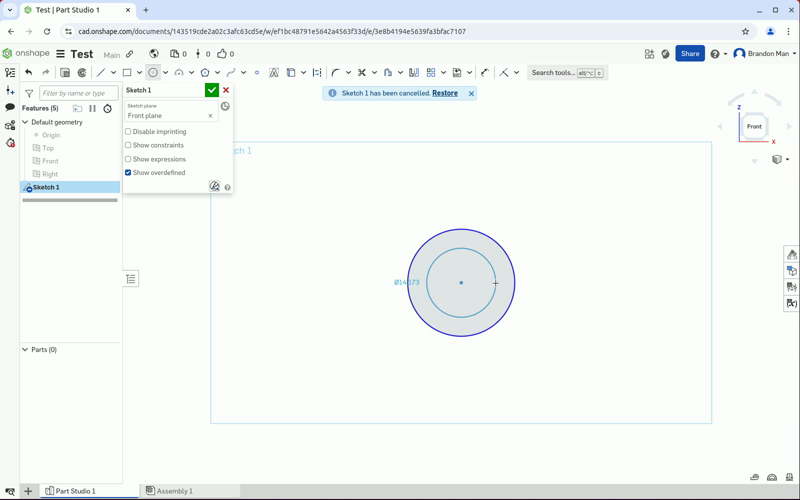
click(495, 282)
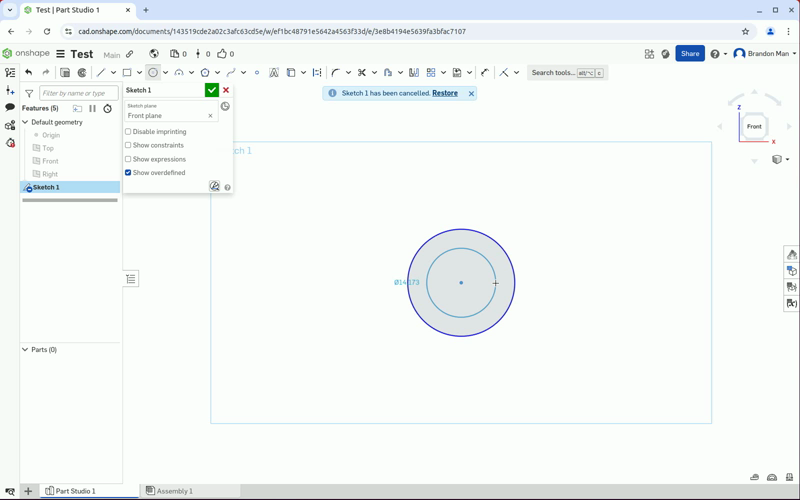
key(esc)
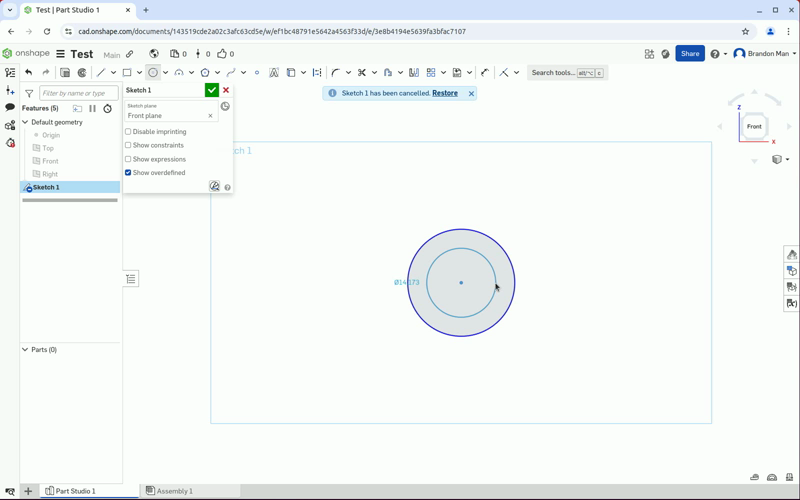
mouse_move(465, 321)
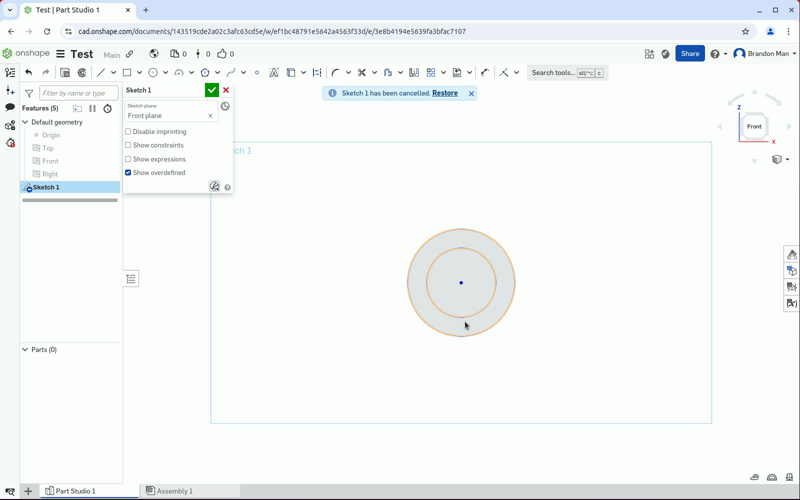
click(465, 321)
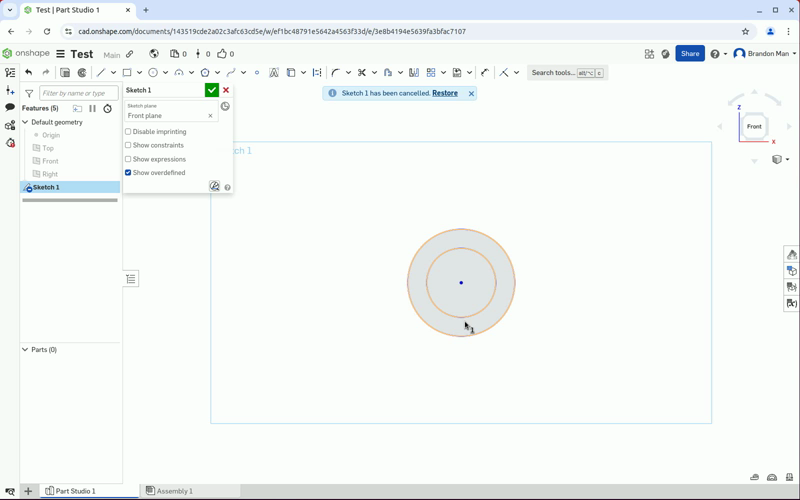
mouse_move(73, 352)
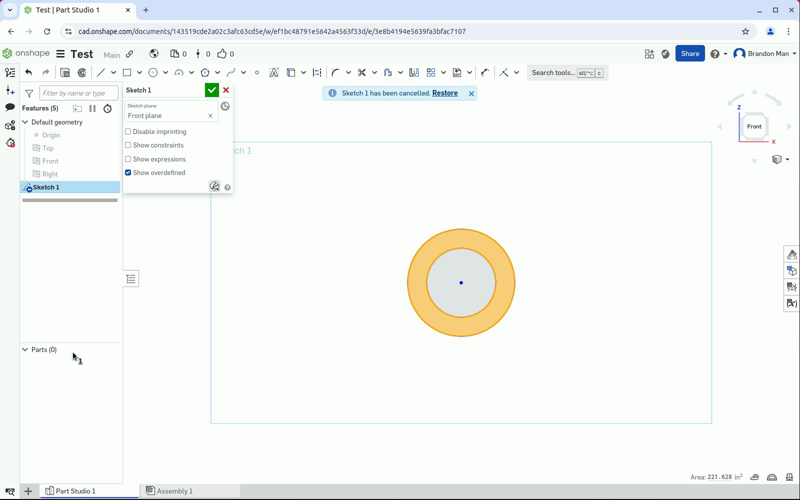
key(shift+y)
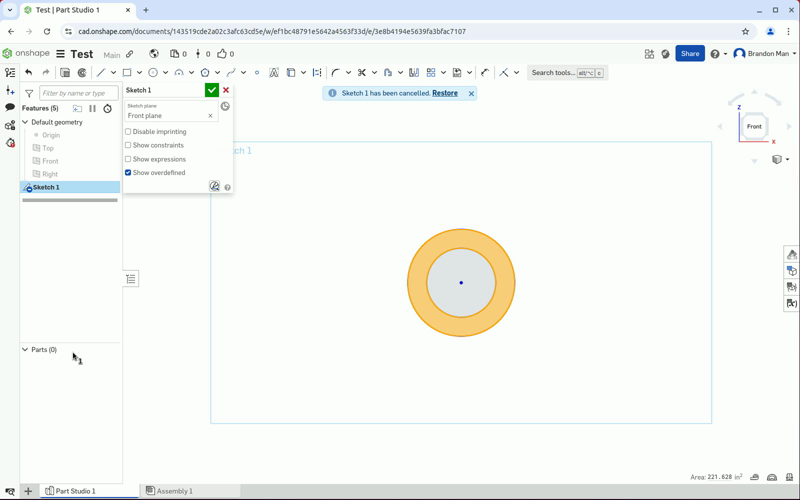
key(shift+e)
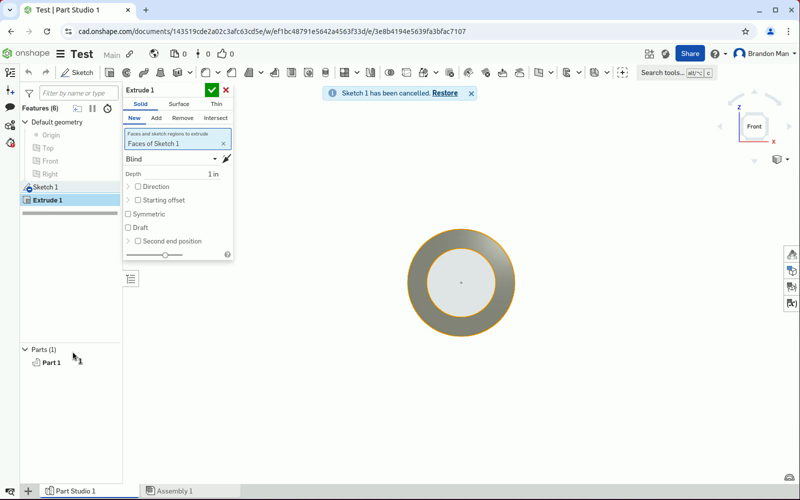
mouse_move(143, 106)
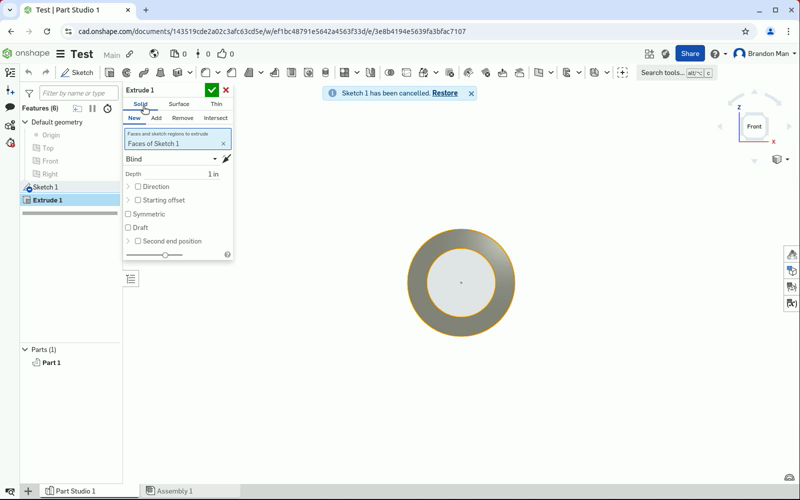
click(143, 106)
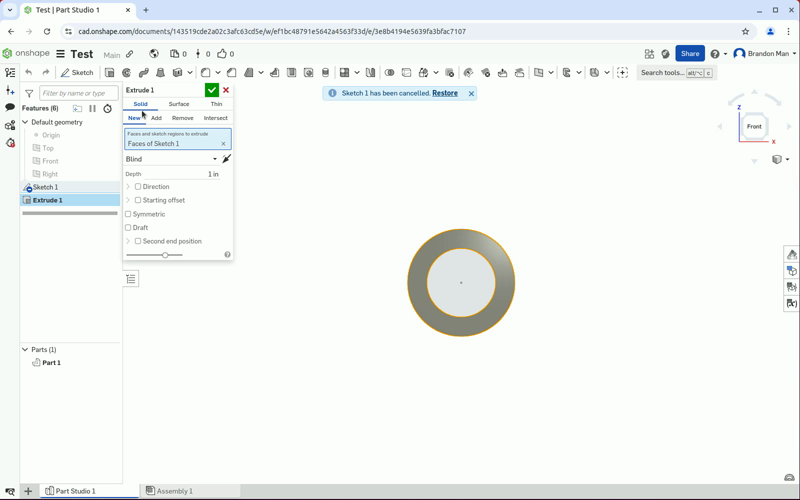
mouse_move(137, 120)
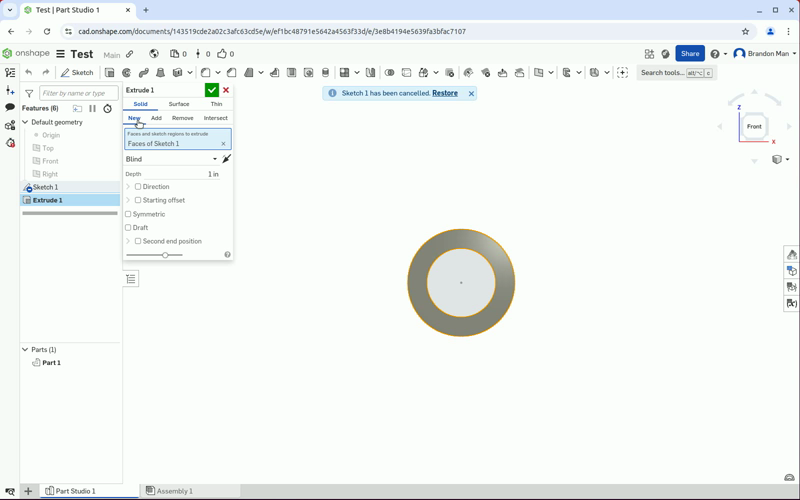
click(137, 120)
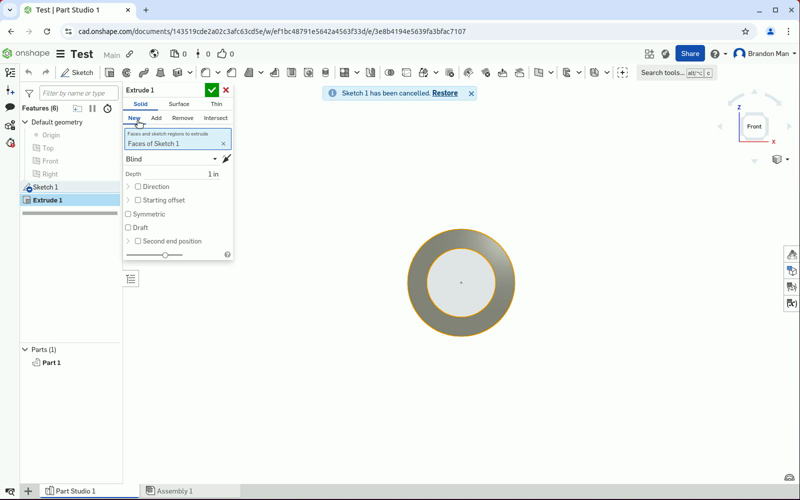
key(tab, 4)
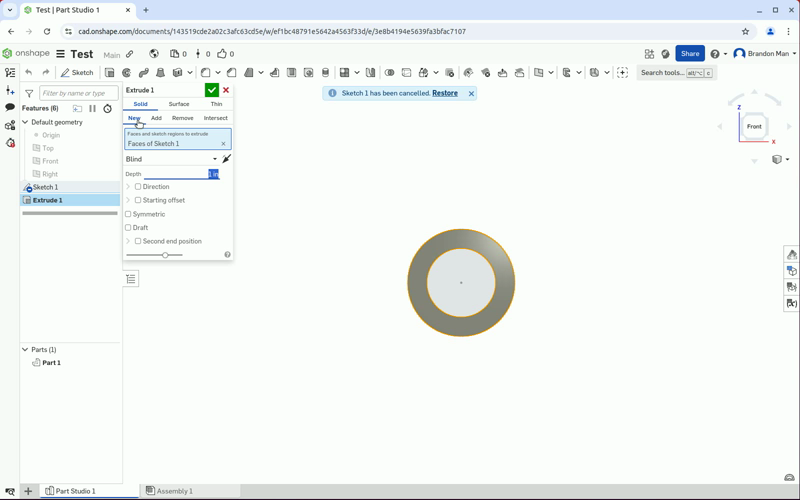
text(9.388)
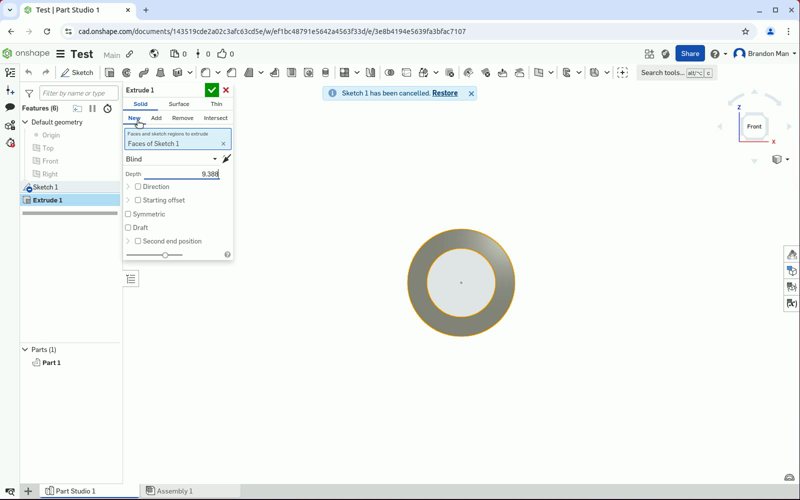
key(enter)
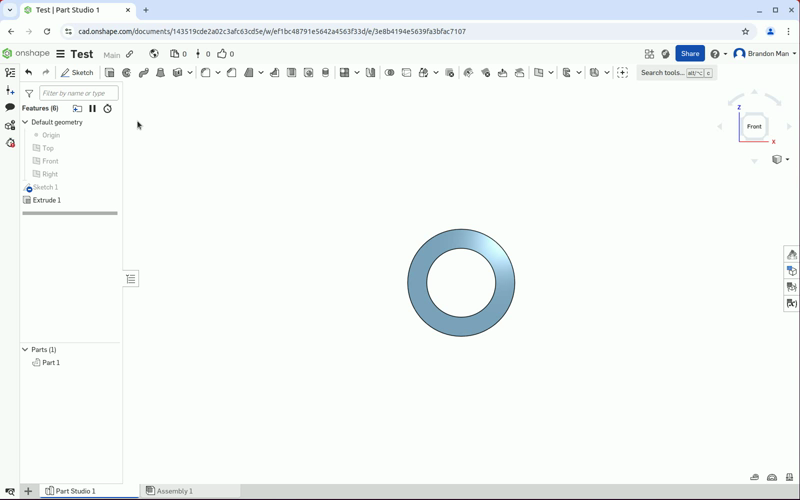
key(shift+h)
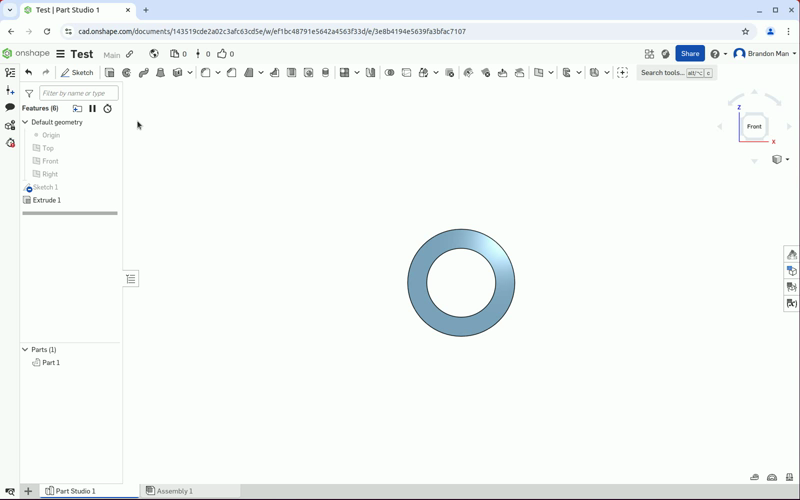
key(shift+h)
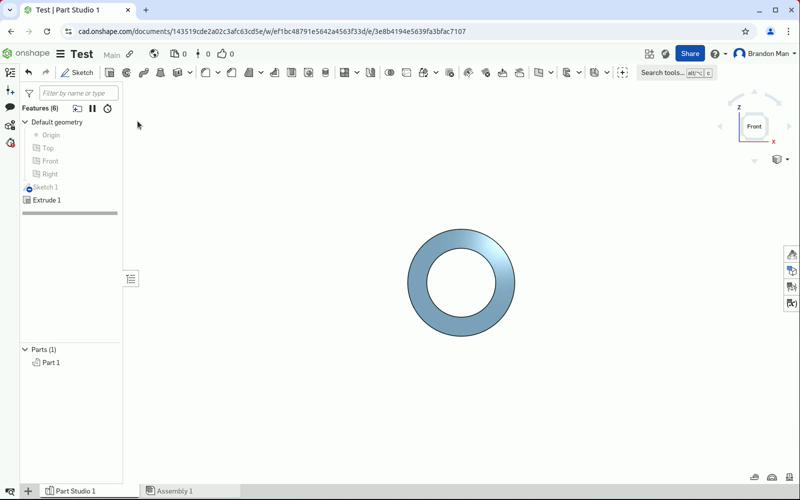
mouse_move(73, 189)
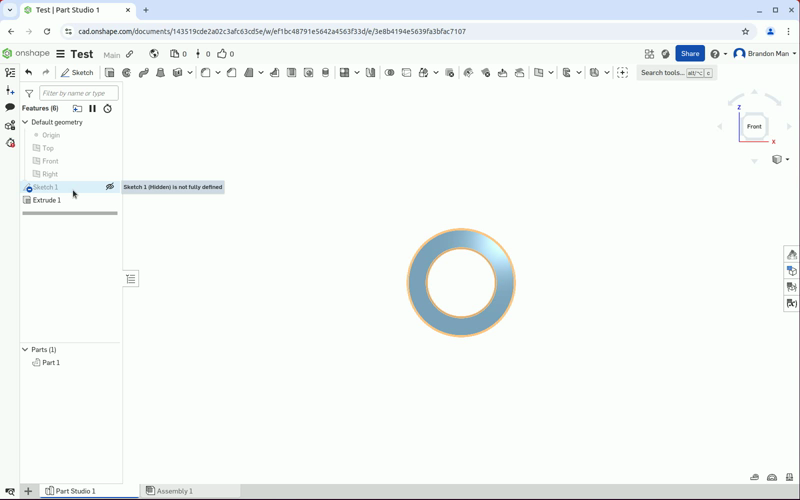
click(73, 189)
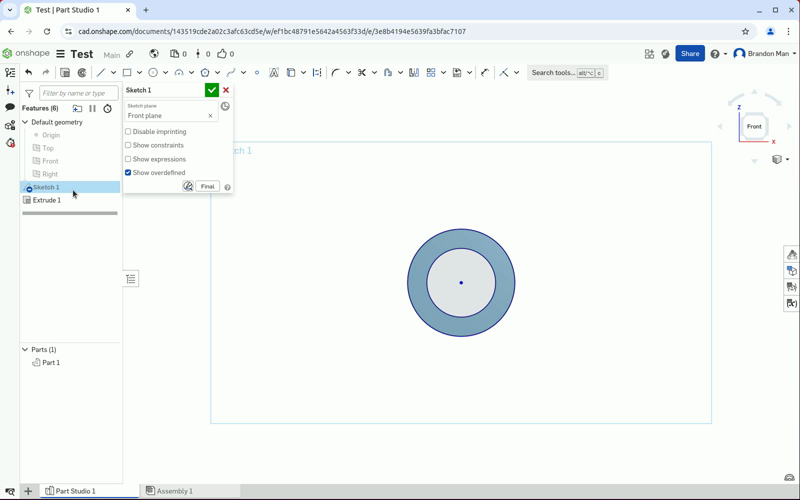
mouse_move(229, 92)
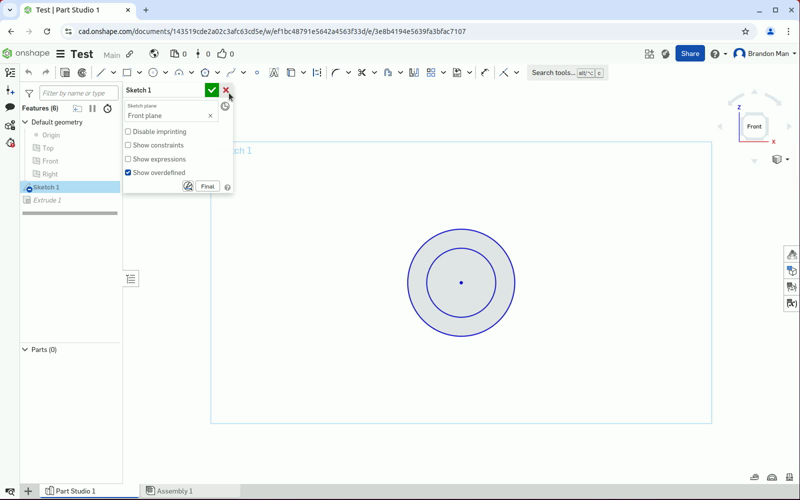
click(229, 92)
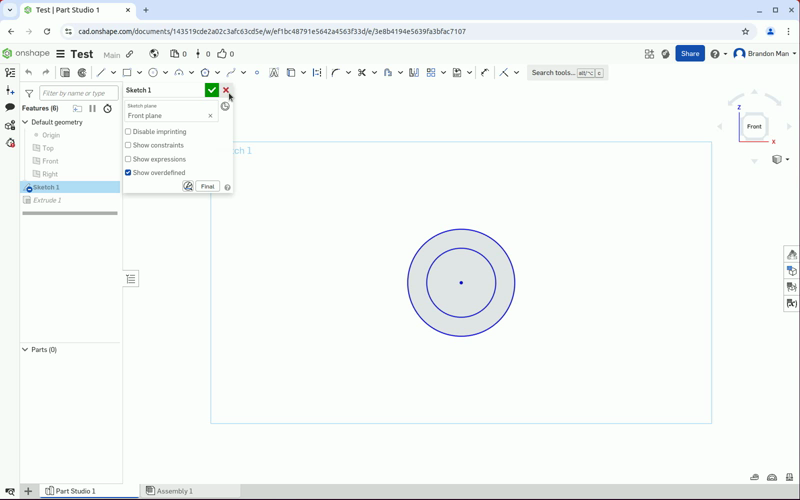
key(shift+s)
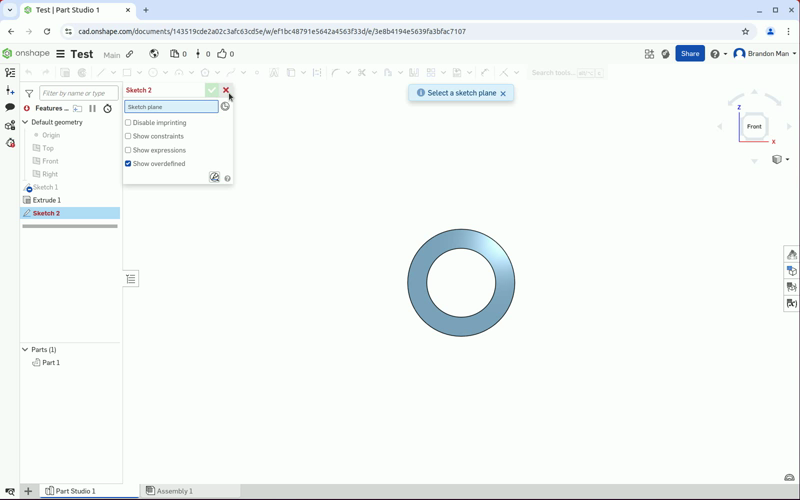
mouse_move(73, 163)
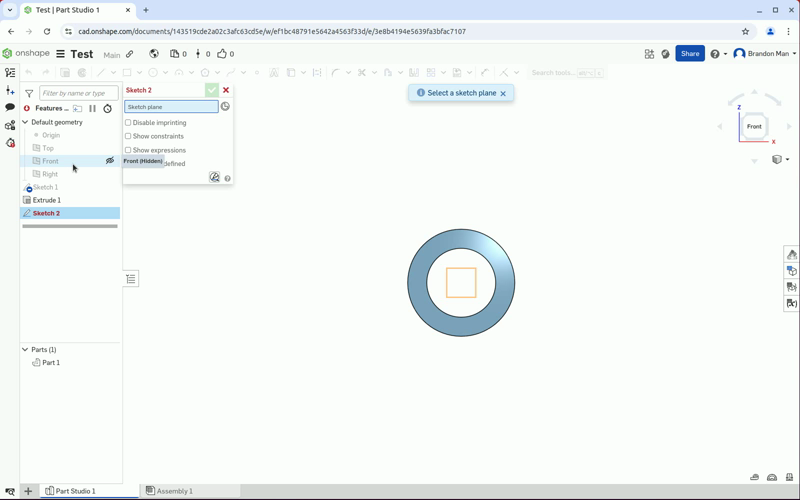
click(73, 163)
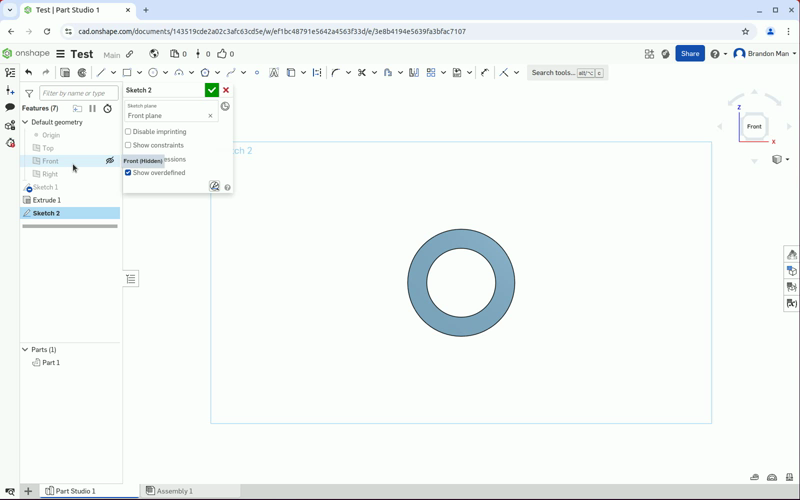
mouse_move(73, 352)
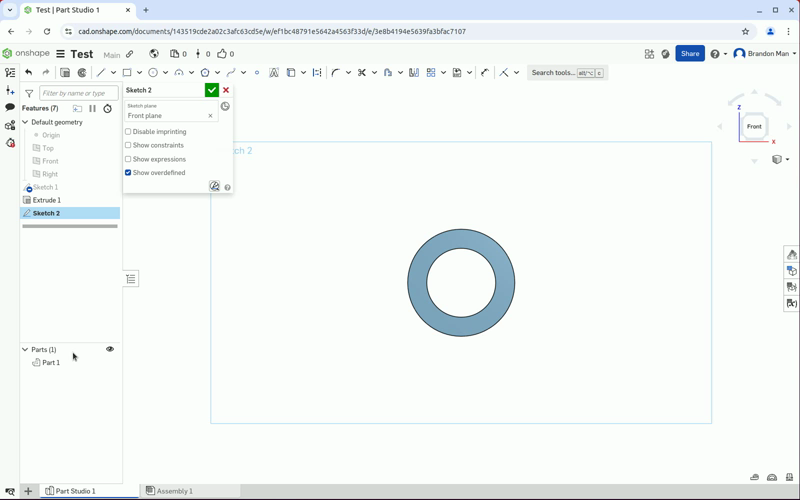
key(y)
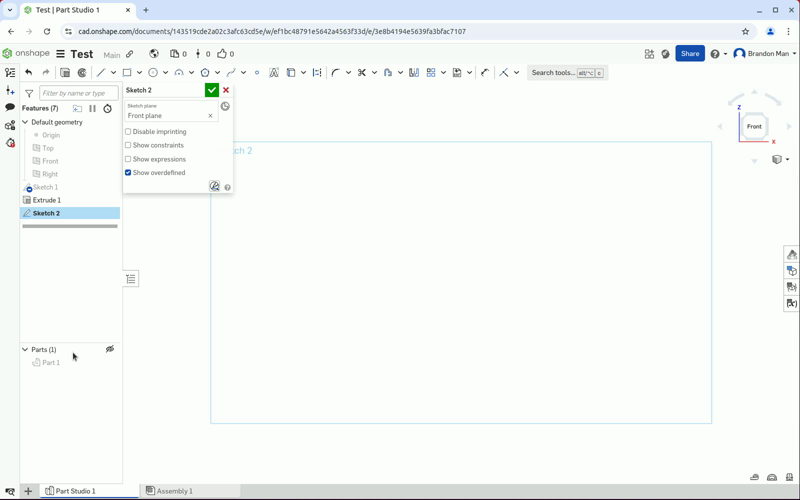
key(c)
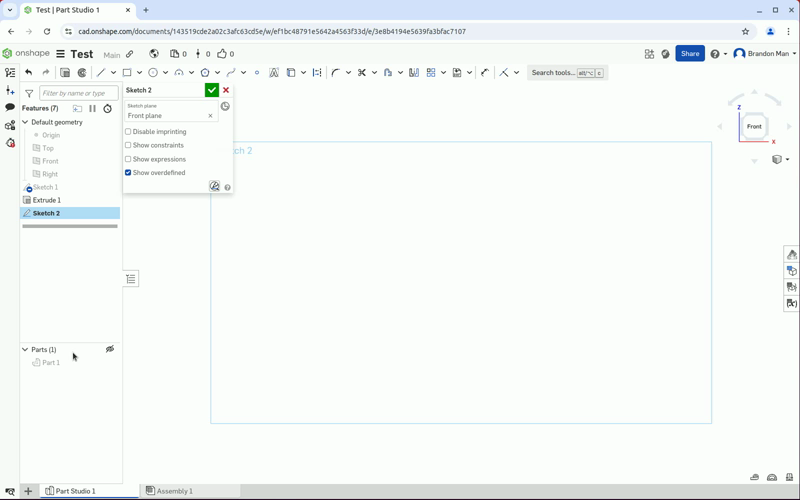
key_down(shift)
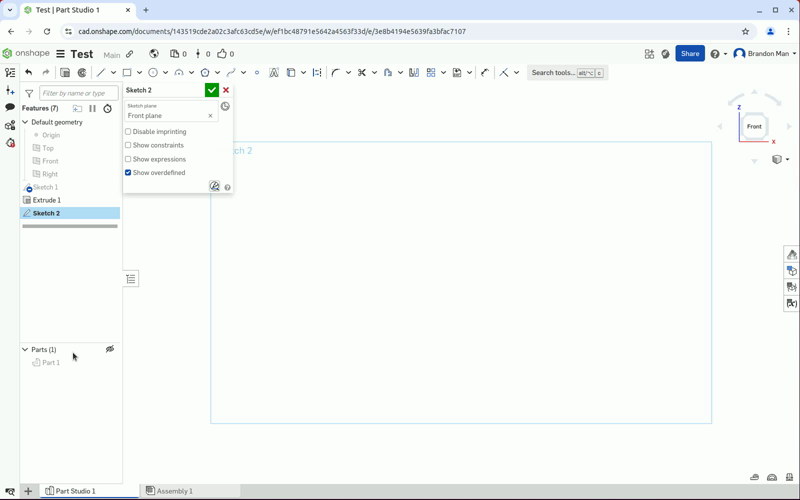
mouse_move(461, 282)
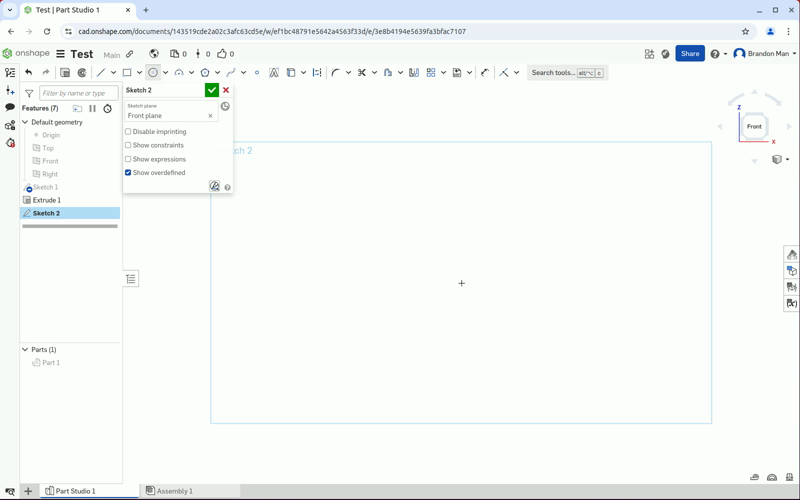
click(461, 282)
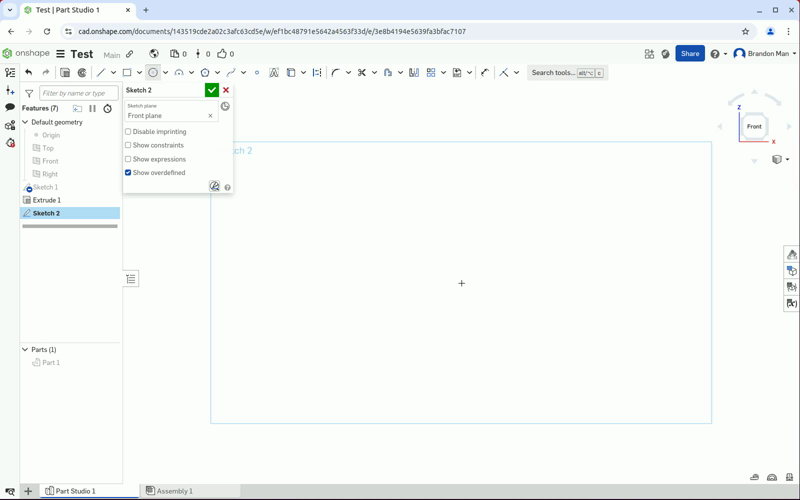
key_up(shift)
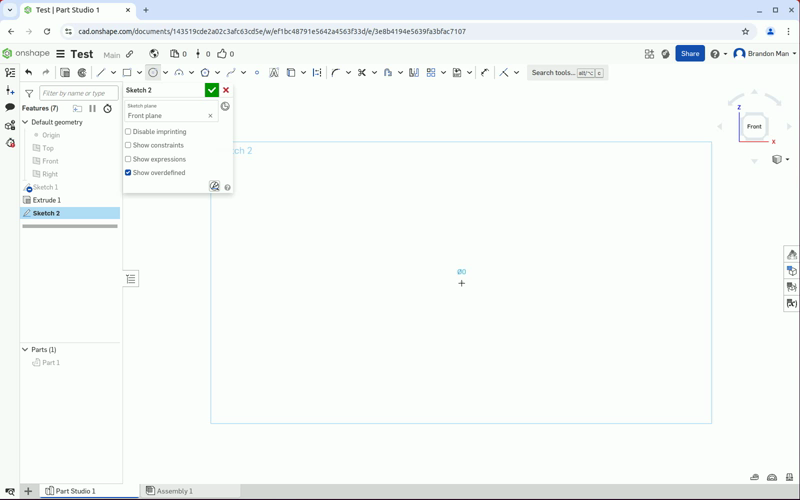
mouse_move(481, 282)
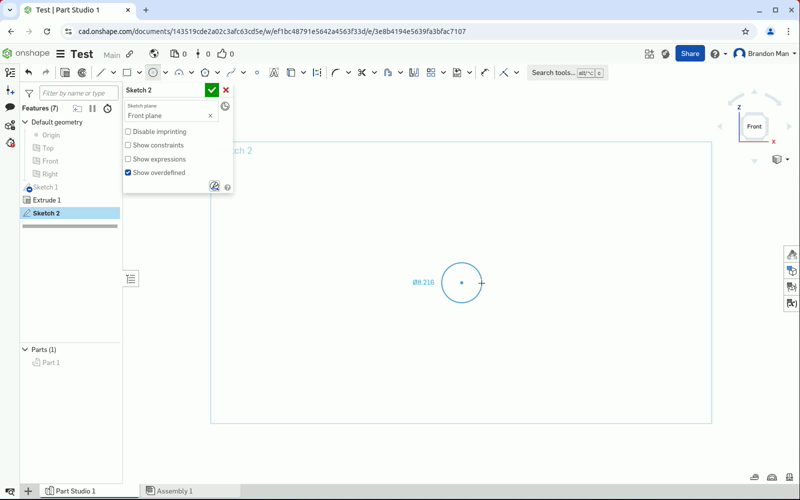
click(481, 282)
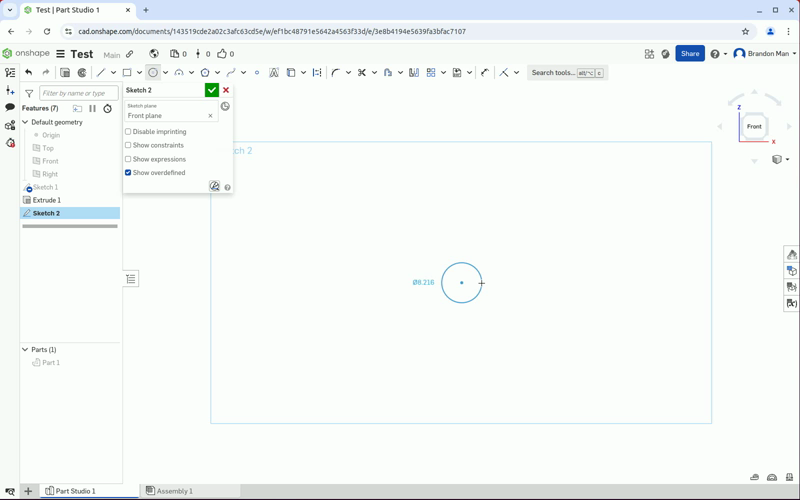
key(esc)
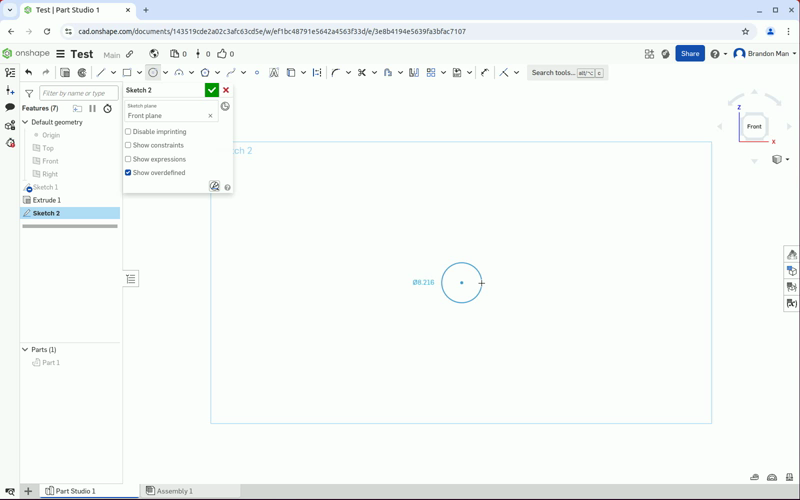
mouse_move(461, 295)
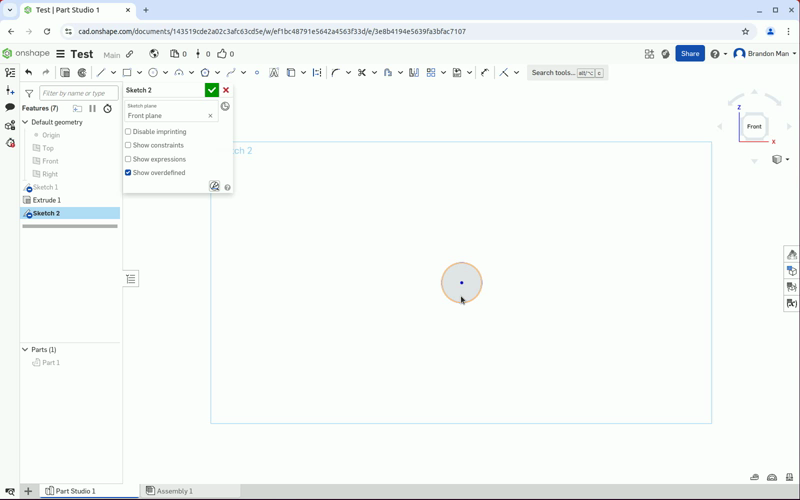
scroll(6)
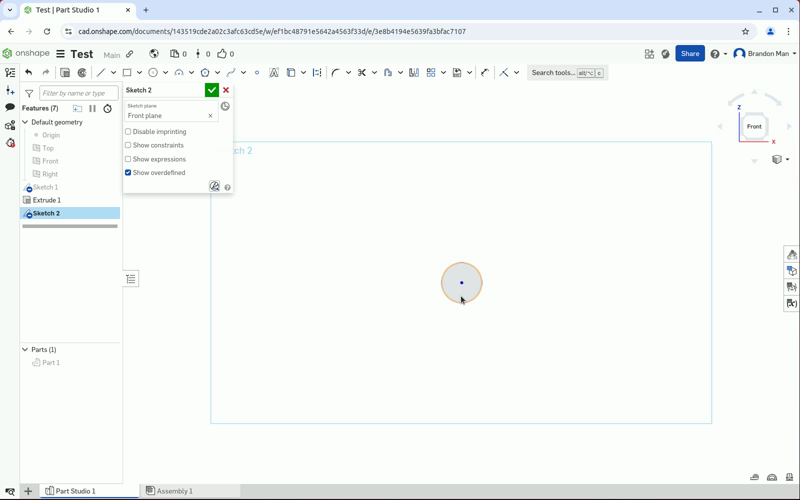
scroll(6)
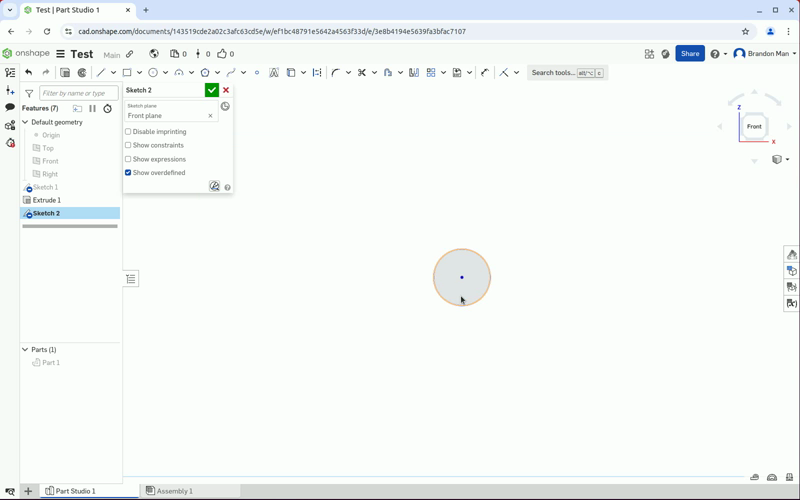
scroll(6)
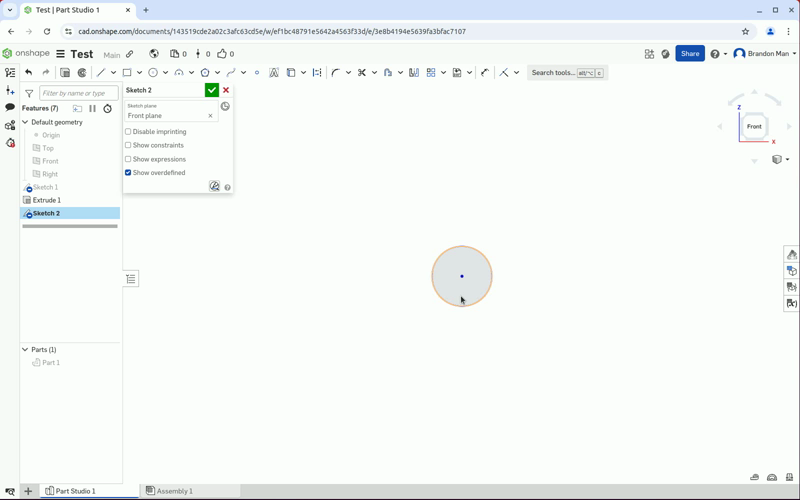
scroll(6)
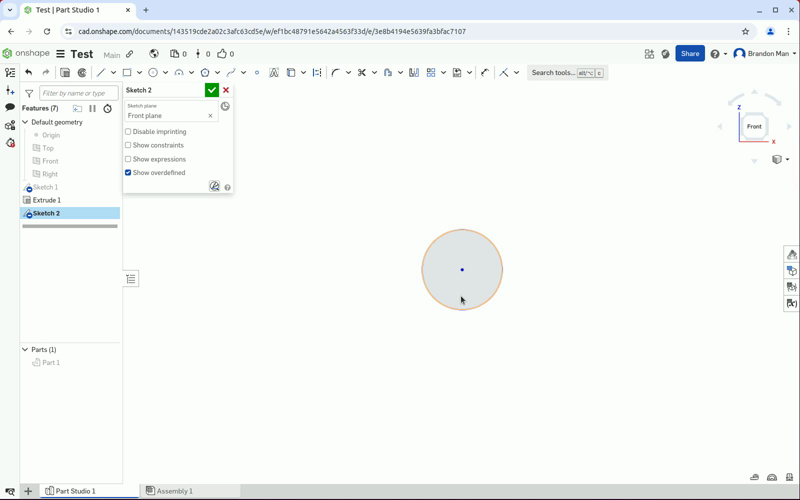
scroll(6)
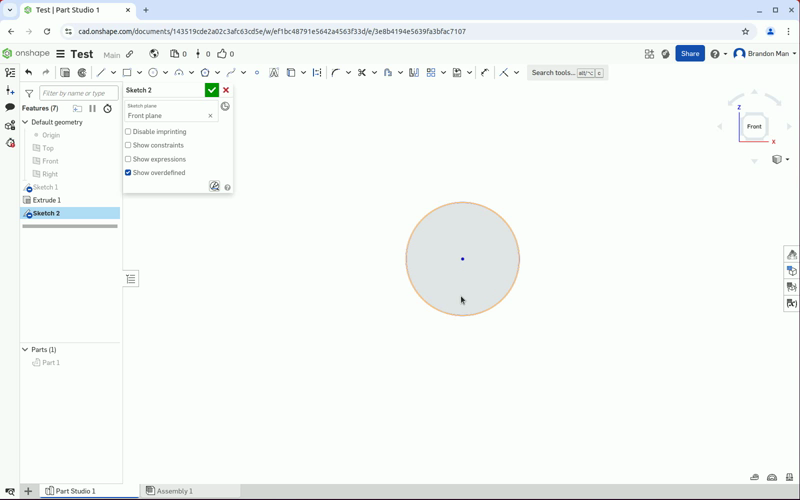
scroll(6)
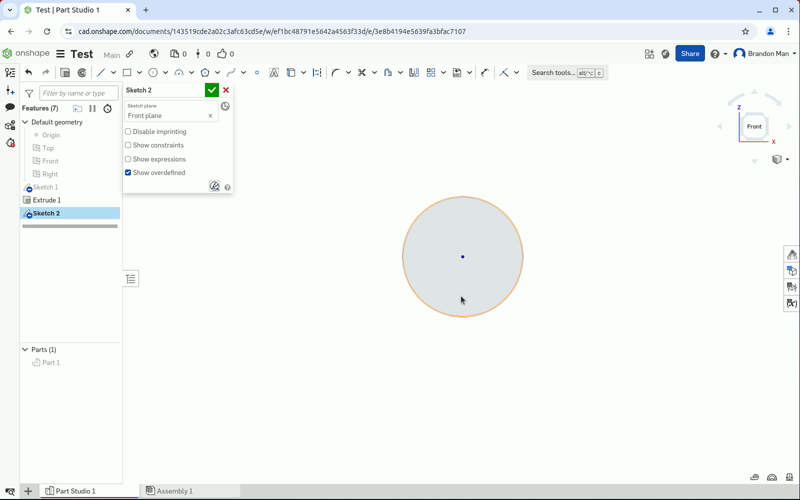
scroll(6)
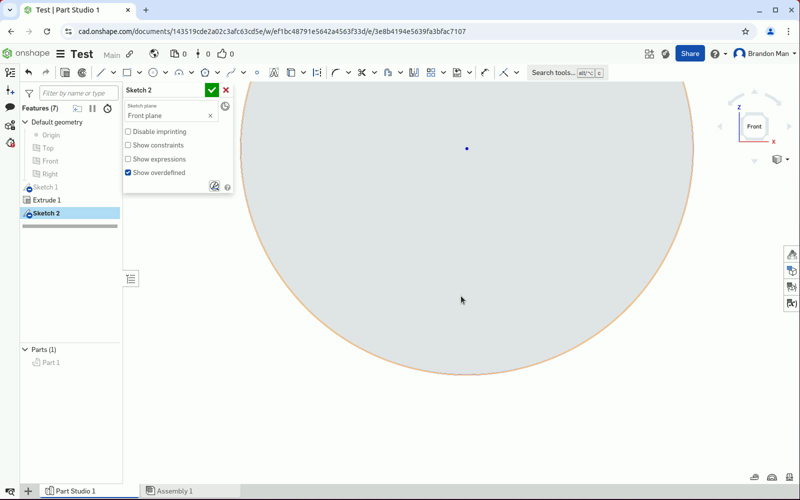
click(461, 295)
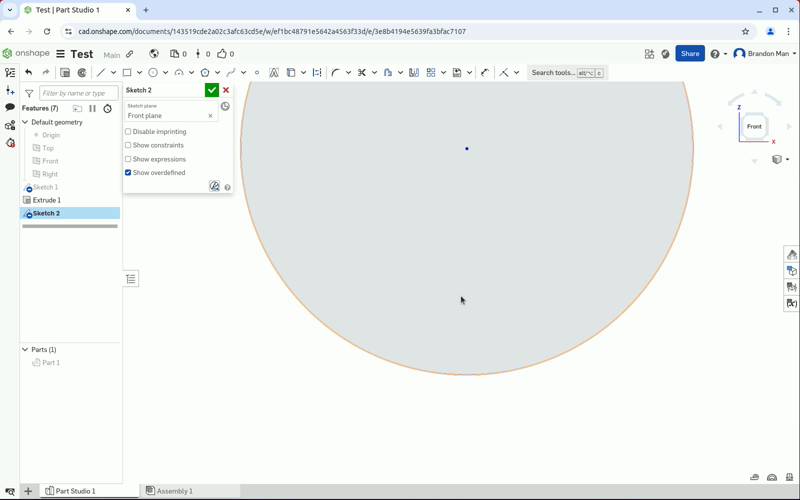
scroll(-6)
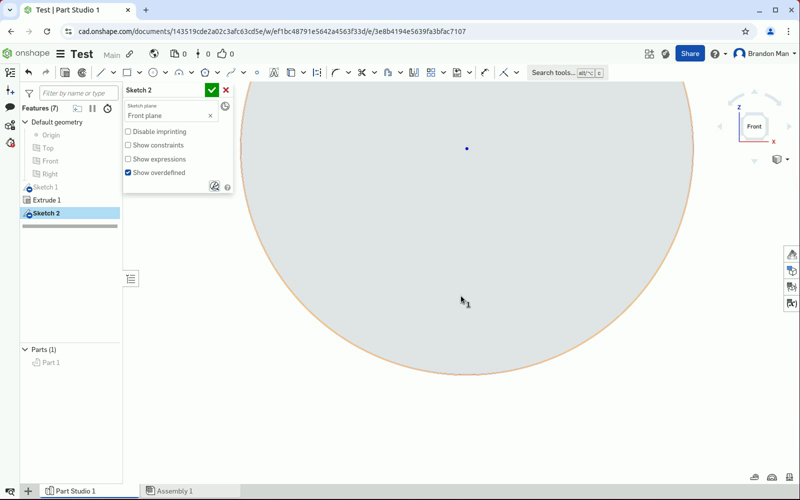
scroll(-6)
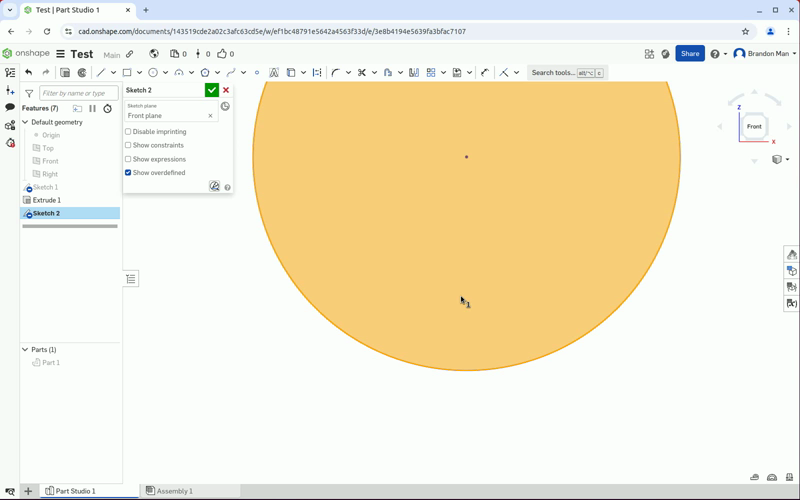
scroll(-6)
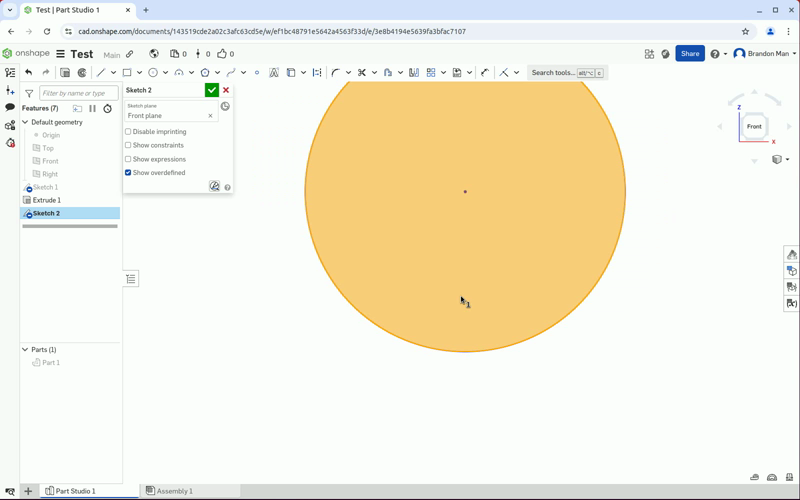
scroll(-6)
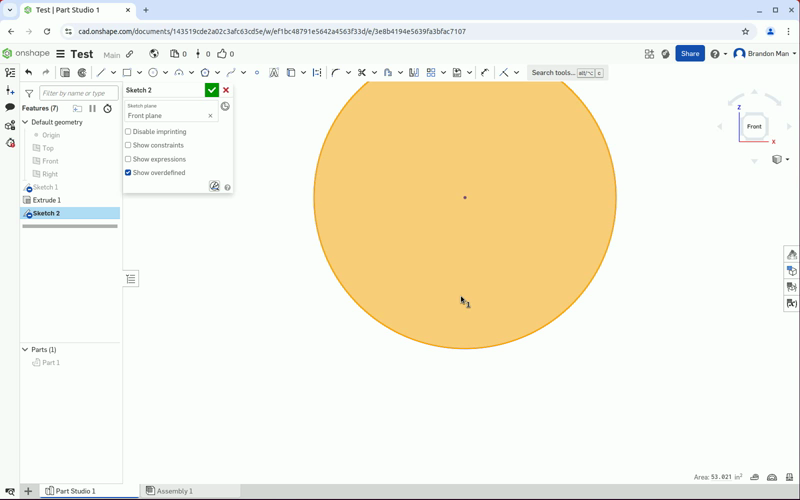
scroll(-6)
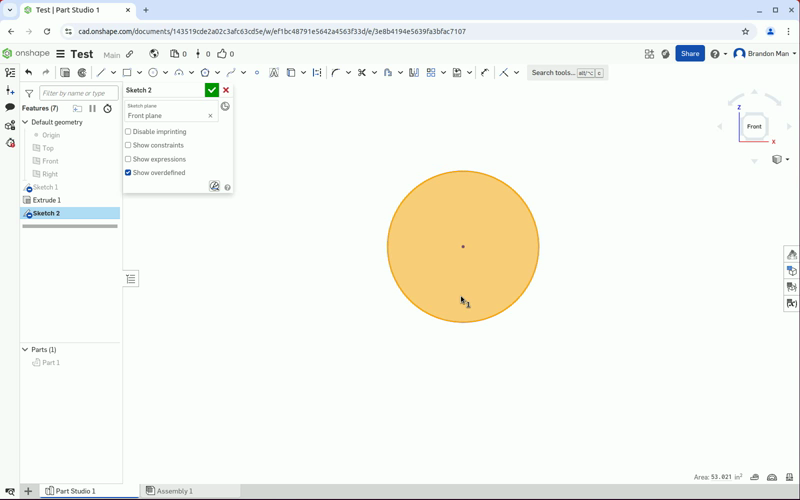
scroll(-6)
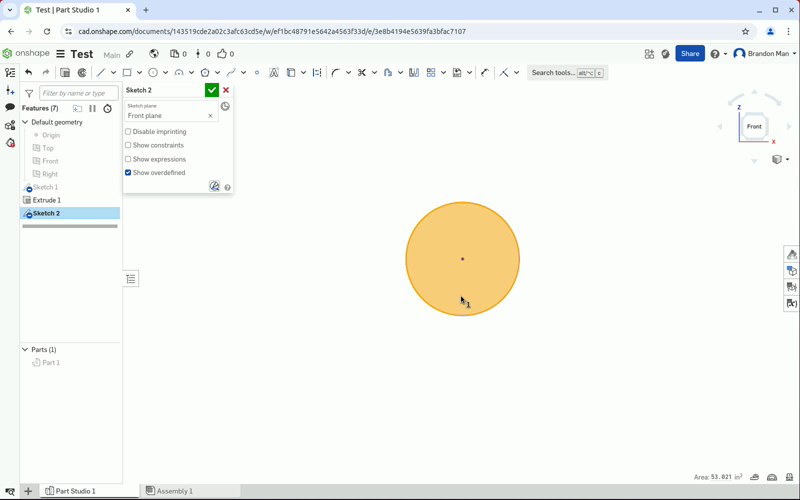
scroll(-6)
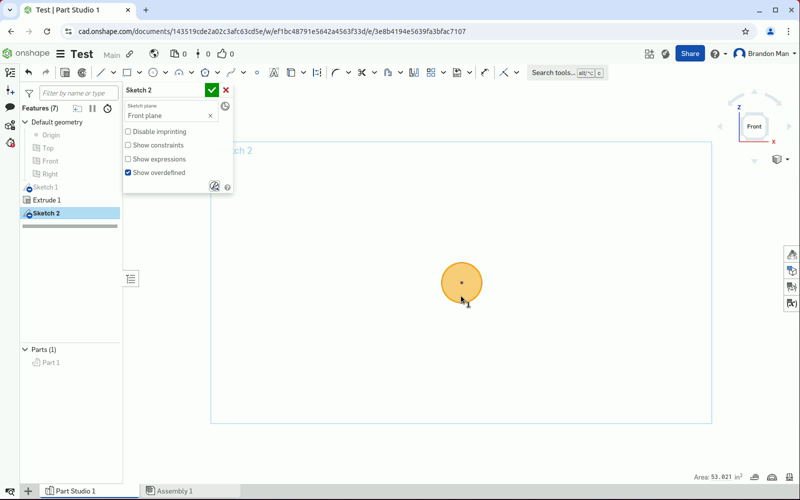
mouse_move(73, 352)
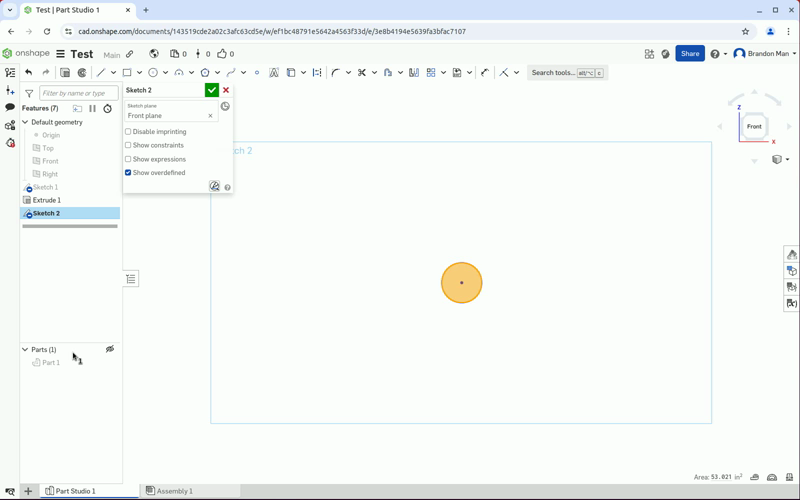
key(shift+y)
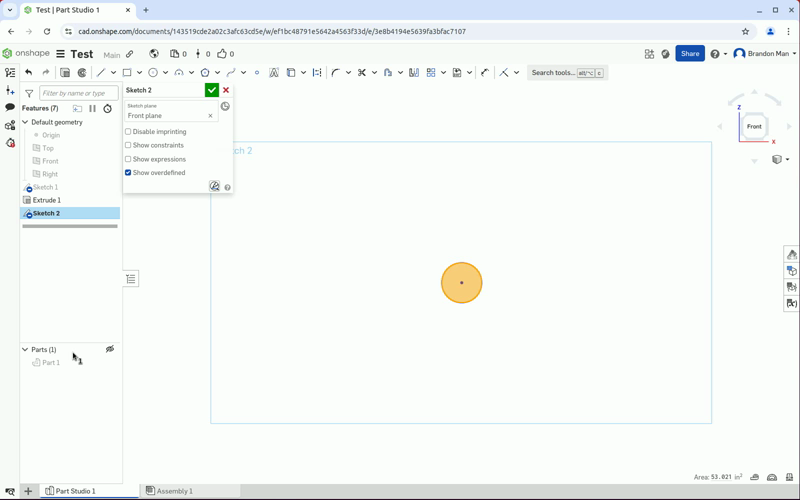
key(shift+e)
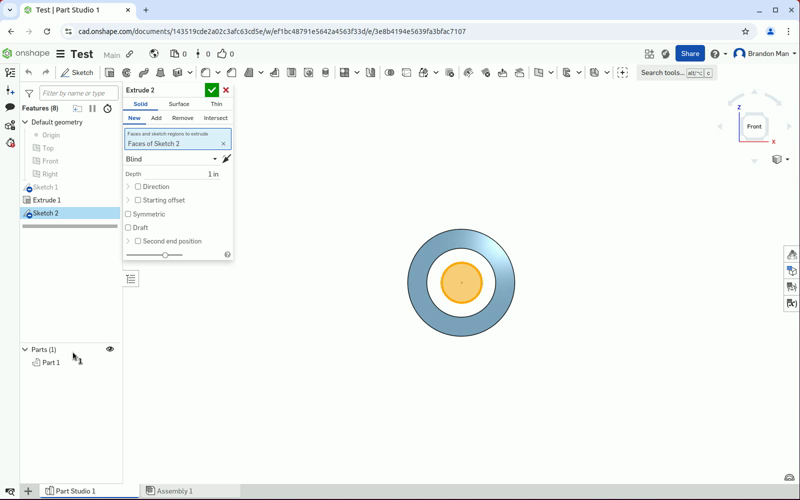
mouse_move(143, 106)
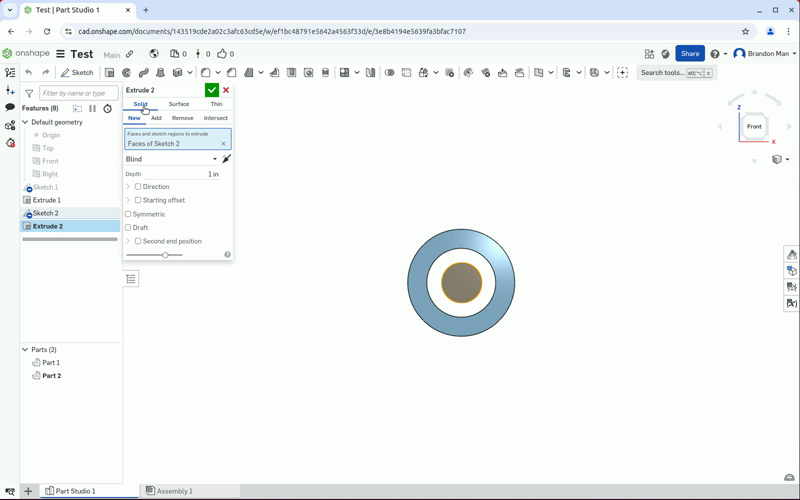
click(143, 106)
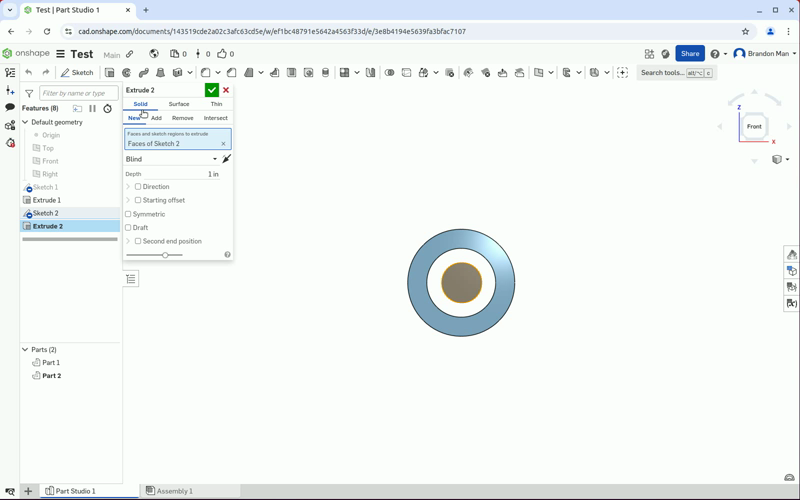
mouse_move(137, 120)
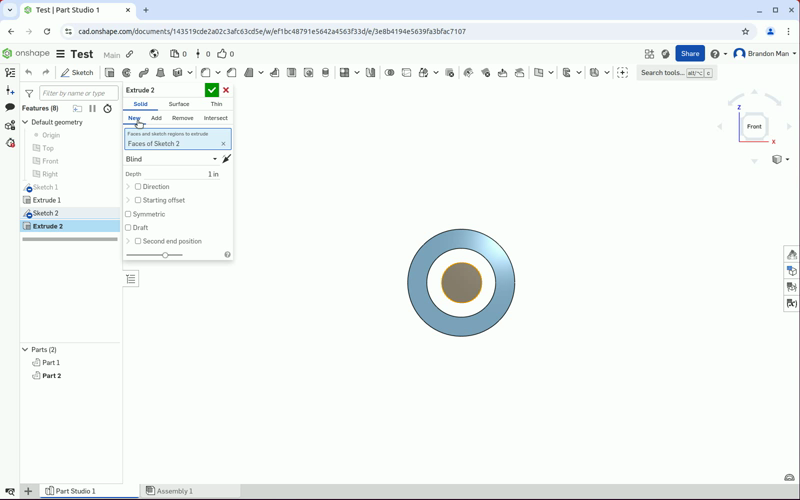
click(137, 120)
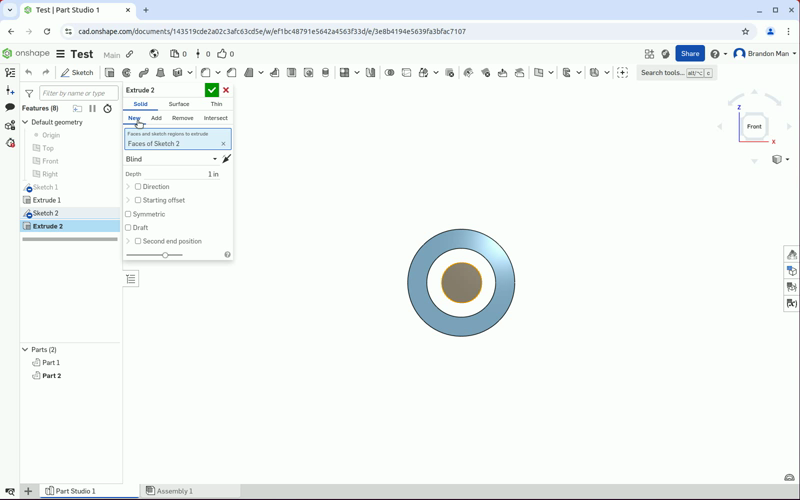
key(tab, 4)
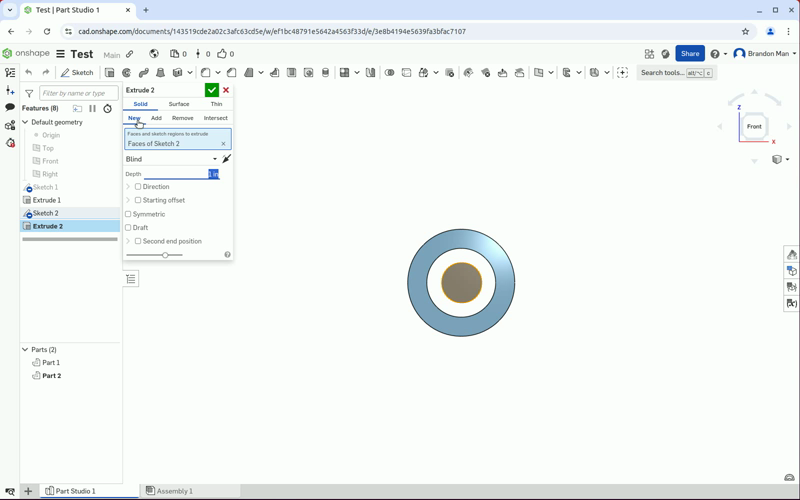
text(9.388)
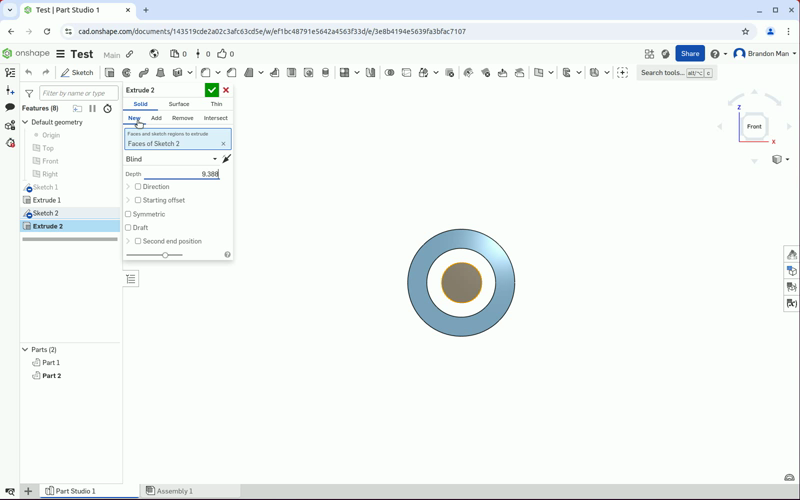
key(enter)
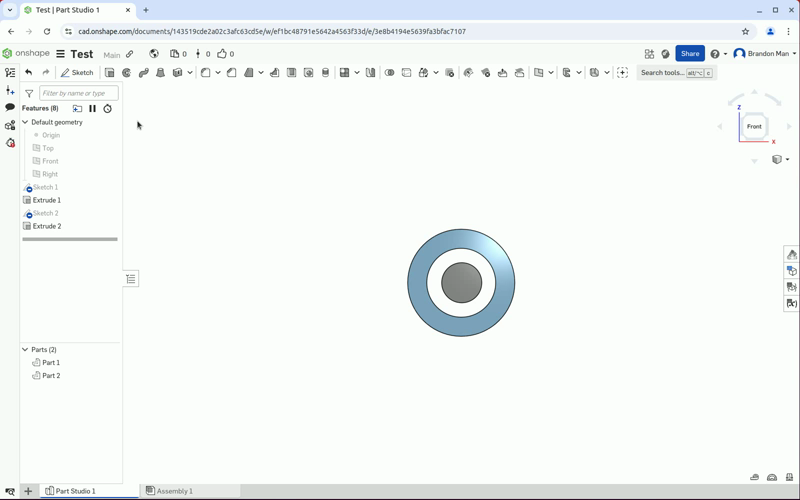
key(shift+h)
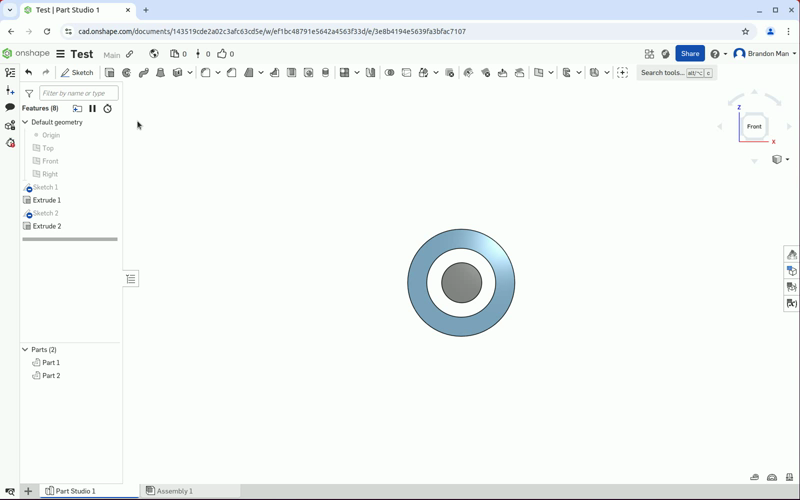
key(shift+h)
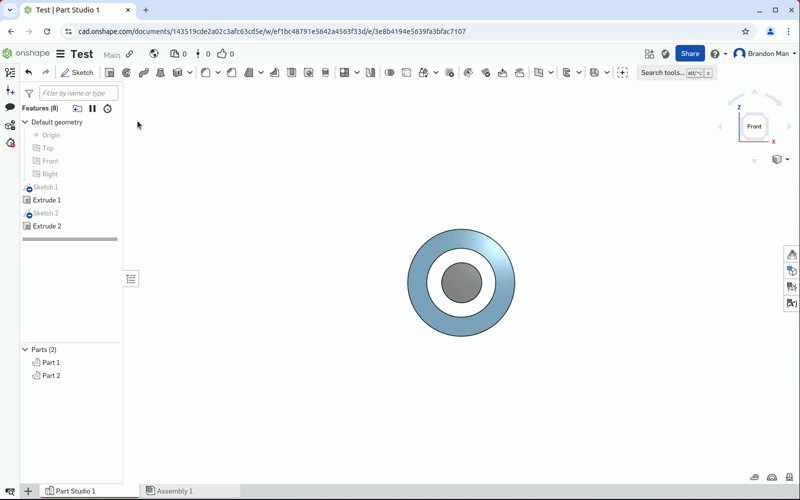
key(shift+7)
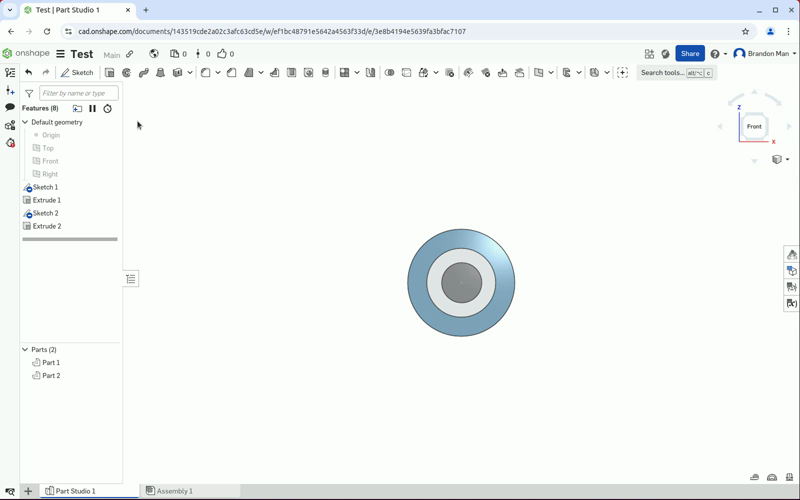
key(left, 2)
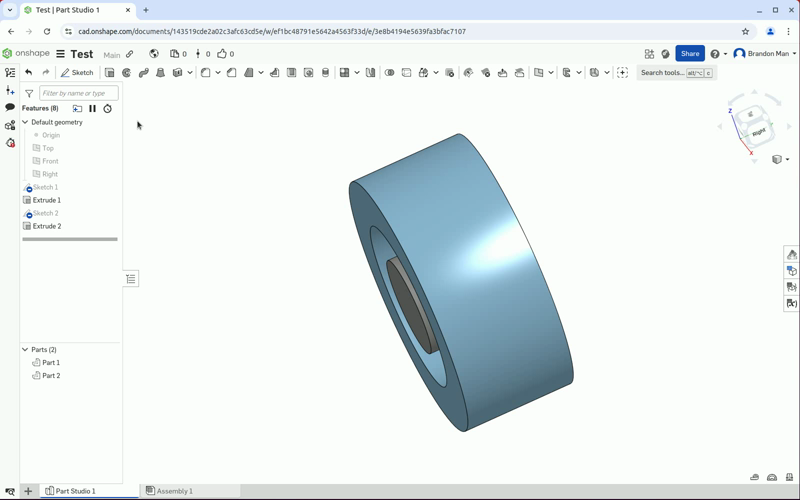
key(down, 2)
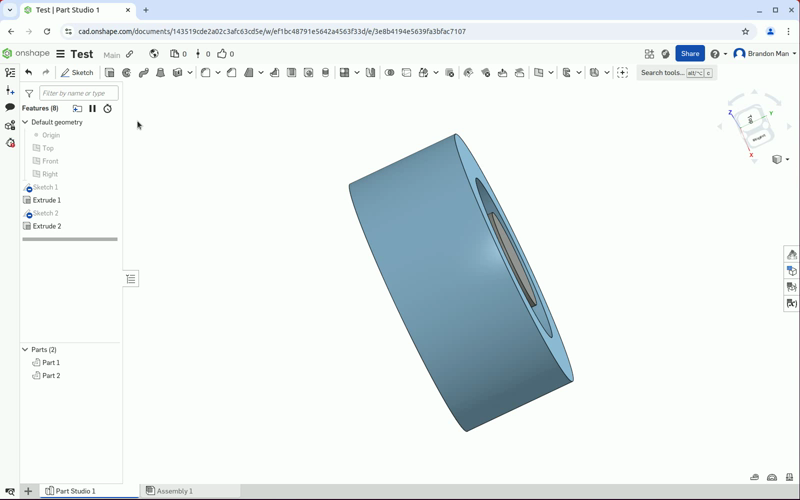
key(up, 2)
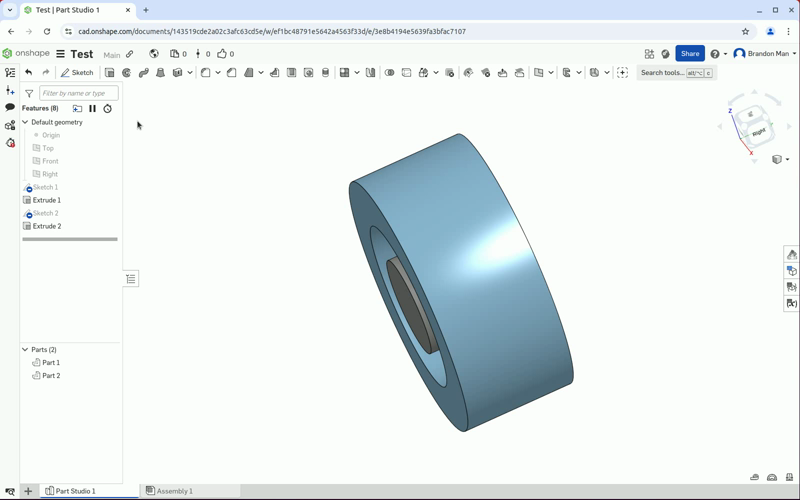
key(right, 2)
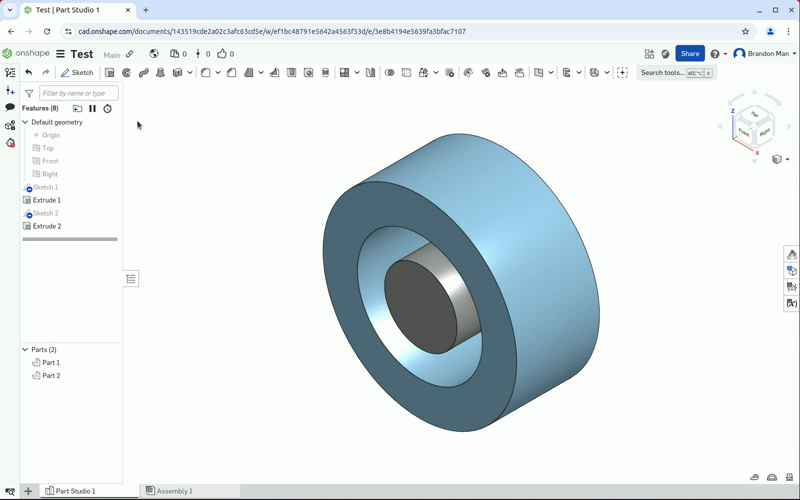
mouse_move(73, 189)
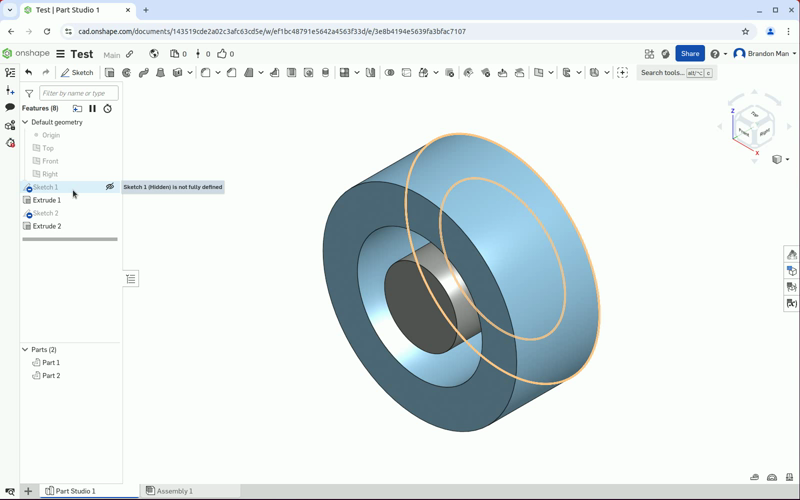
click(73, 189)